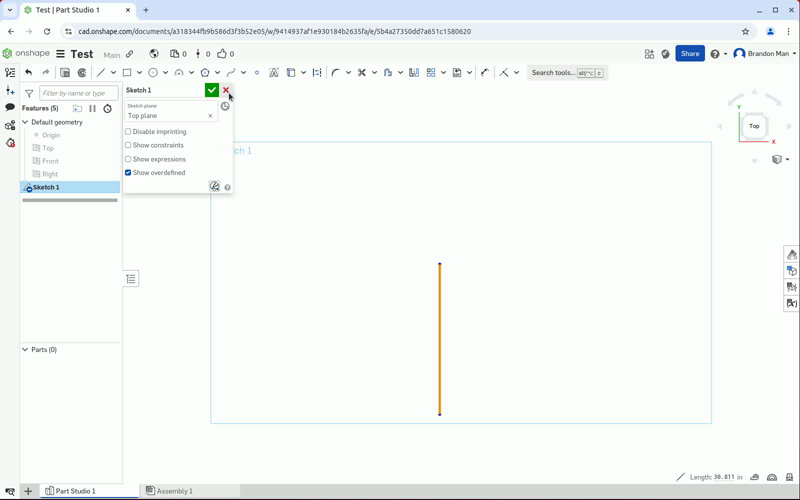
key(shift+h)
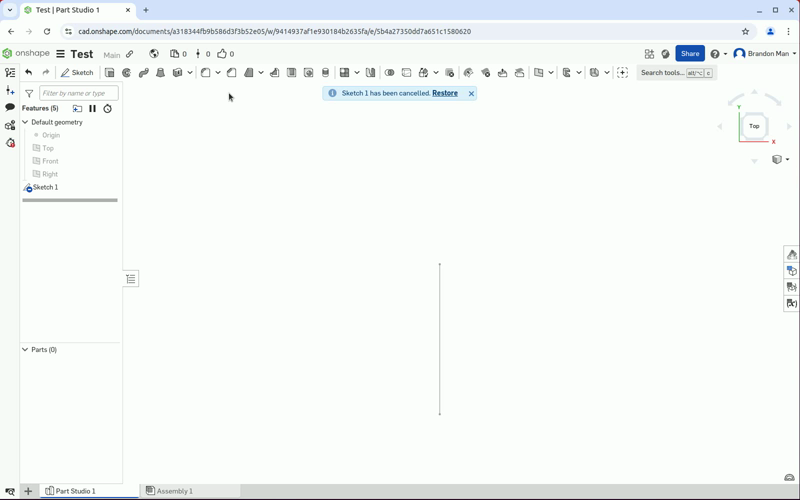
mouse_move(73, 352)
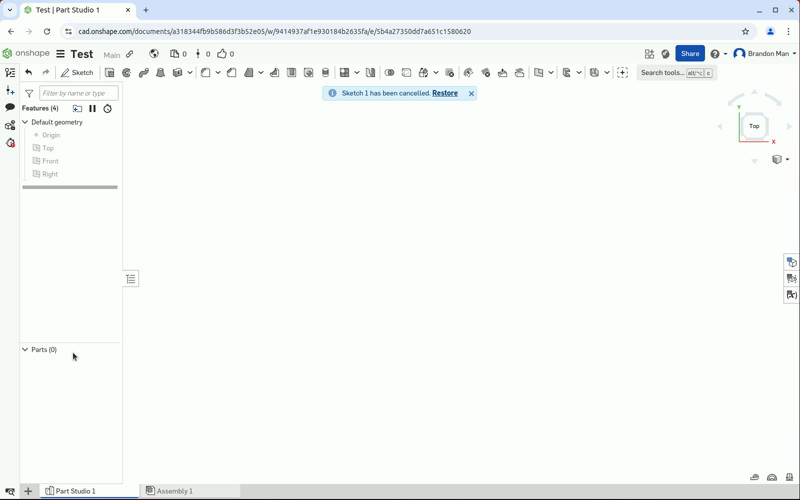
key(y)
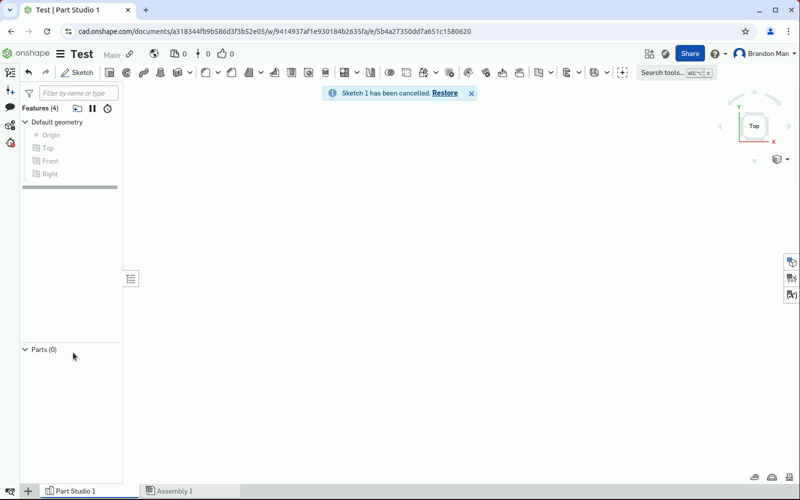
key(shift+p)
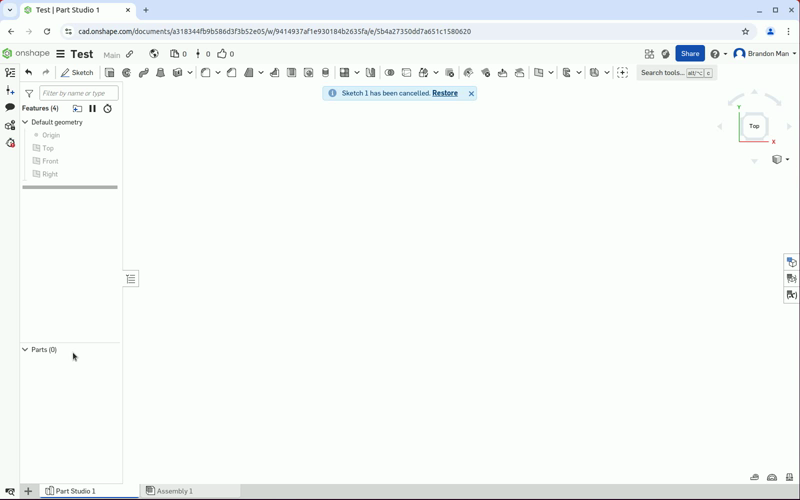
key(space)
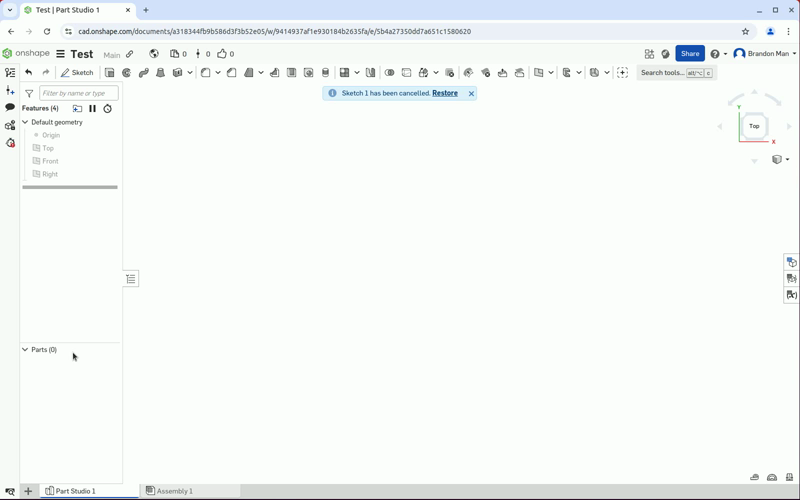
key_down(shift)
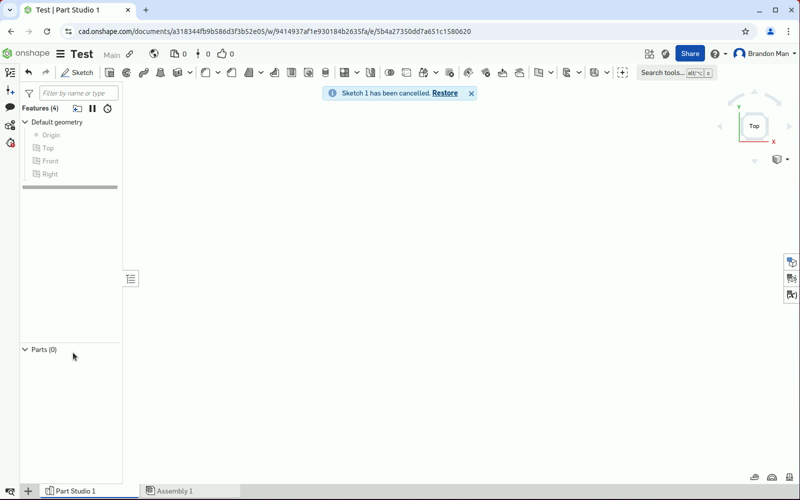
key(up)
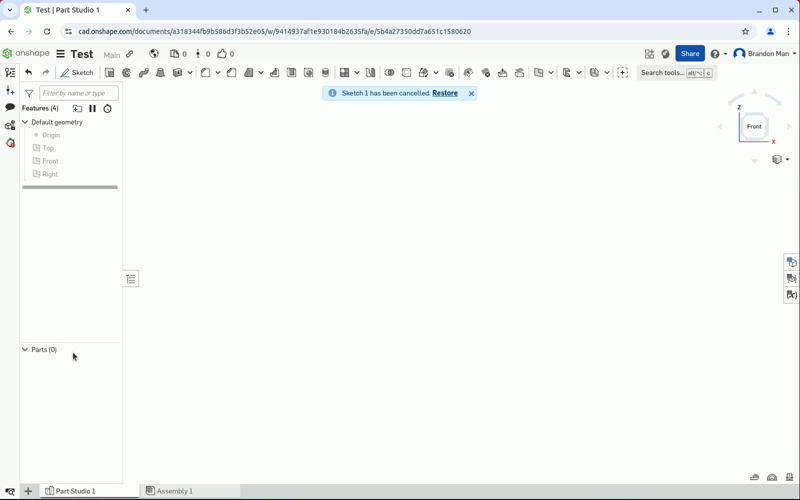
key_up(shift)
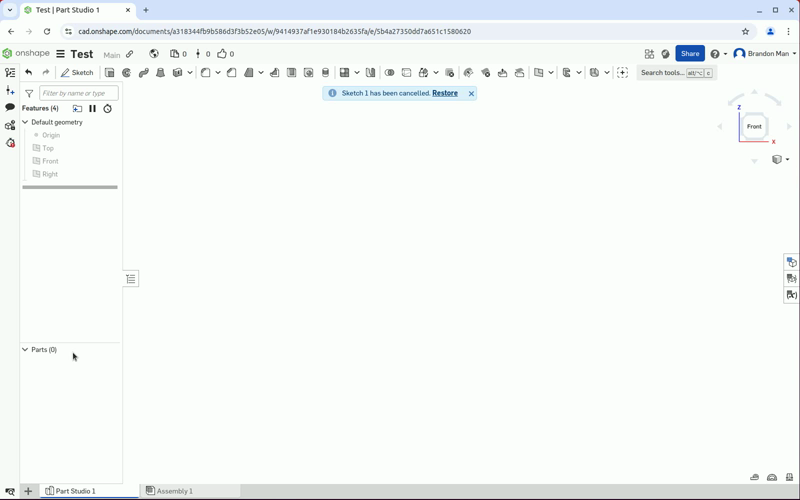
mouse_move(73, 352)
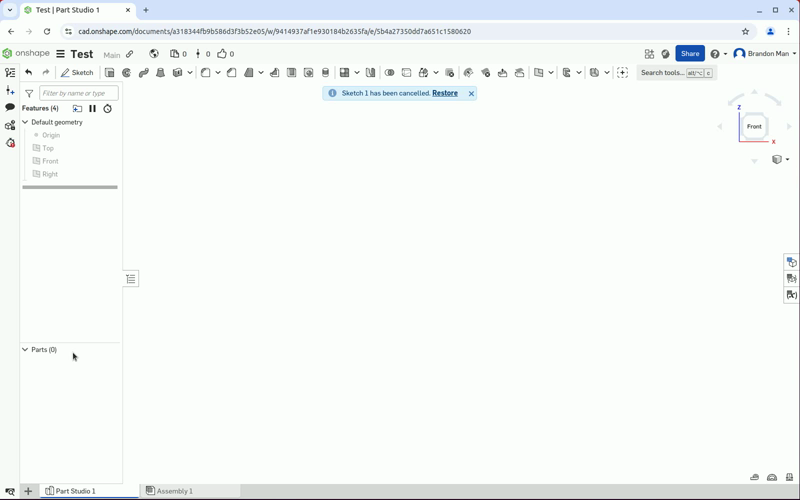
key(shift+y)
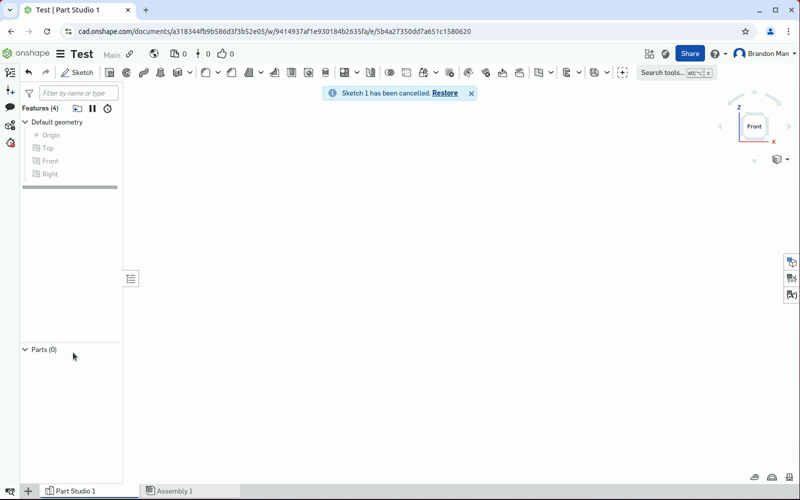
key(shift+s)
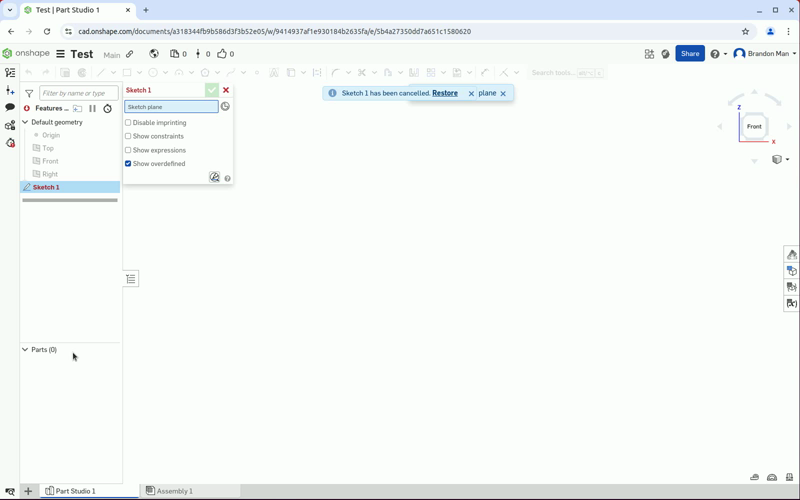
mouse_move(73, 163)
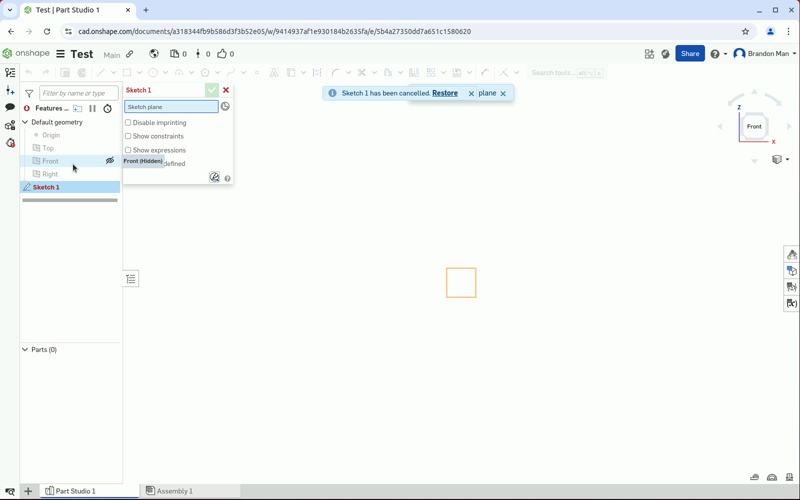
click(73, 163)
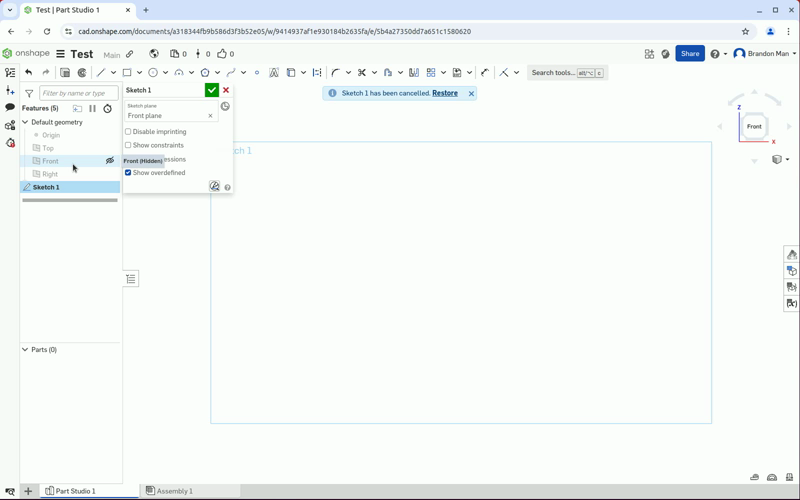
mouse_move(73, 352)
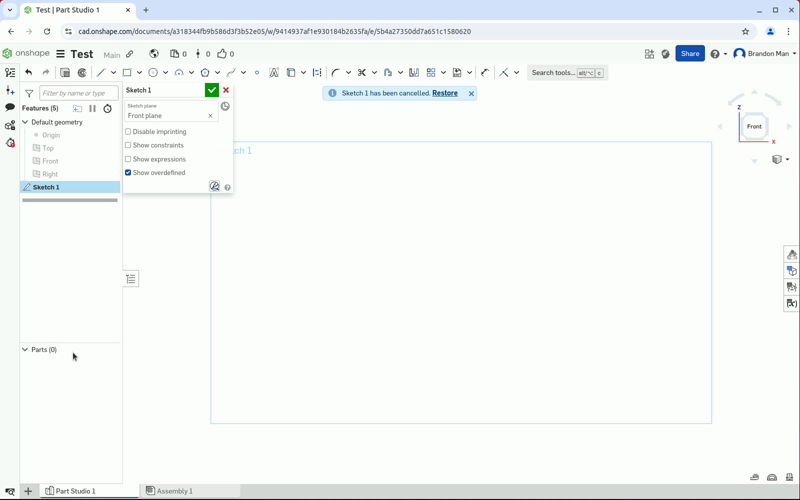
key(y)
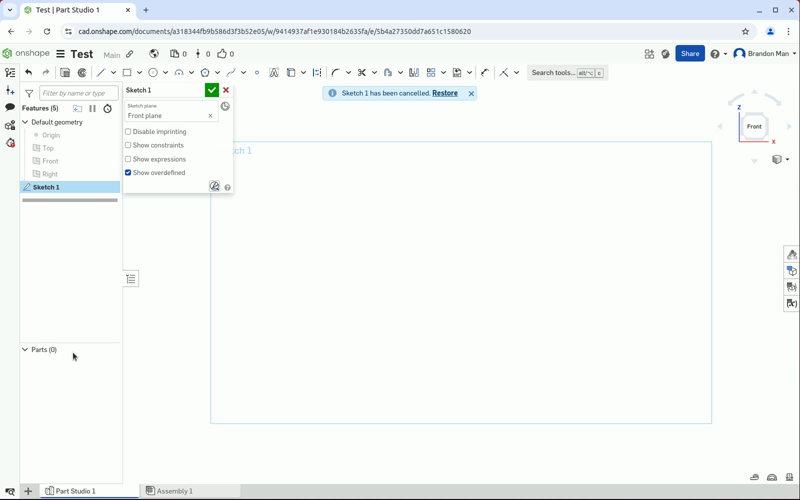
key(l)
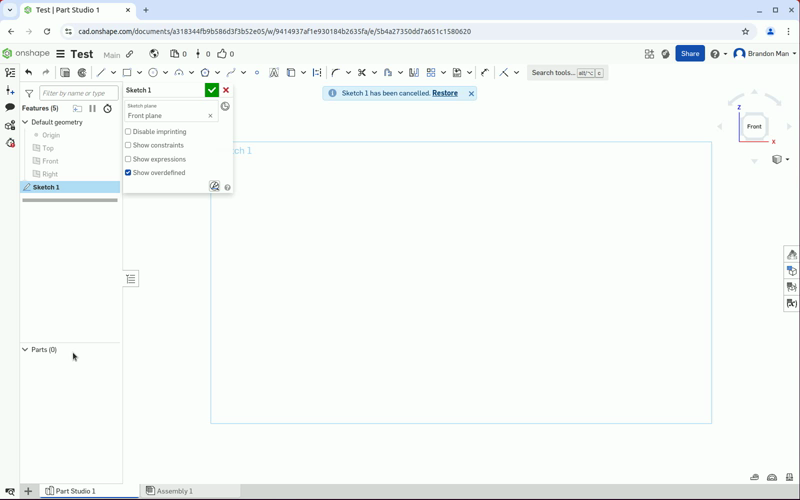
key_down(shift)
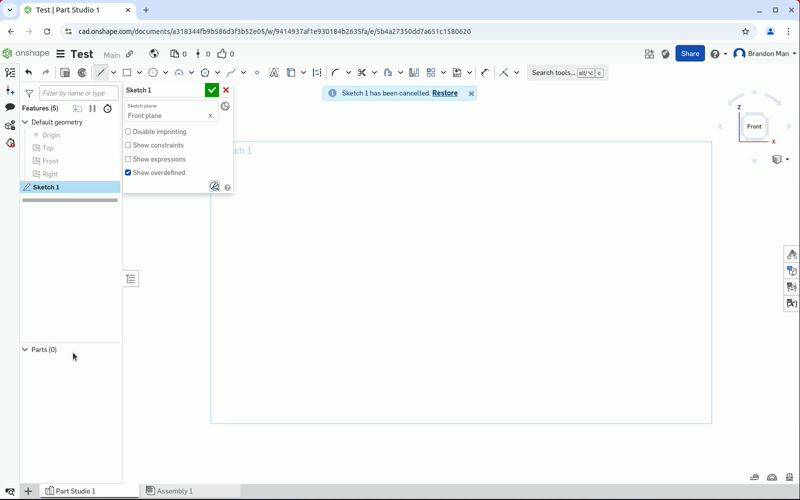
mouse_move(460, 282)
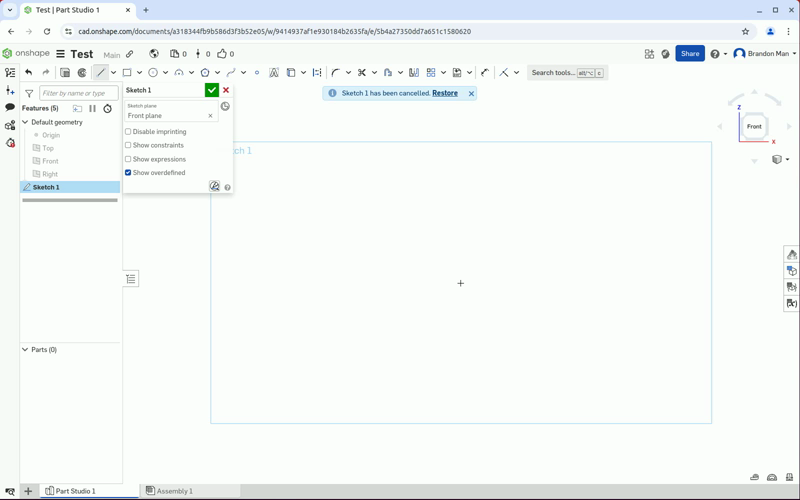
click(460, 282)
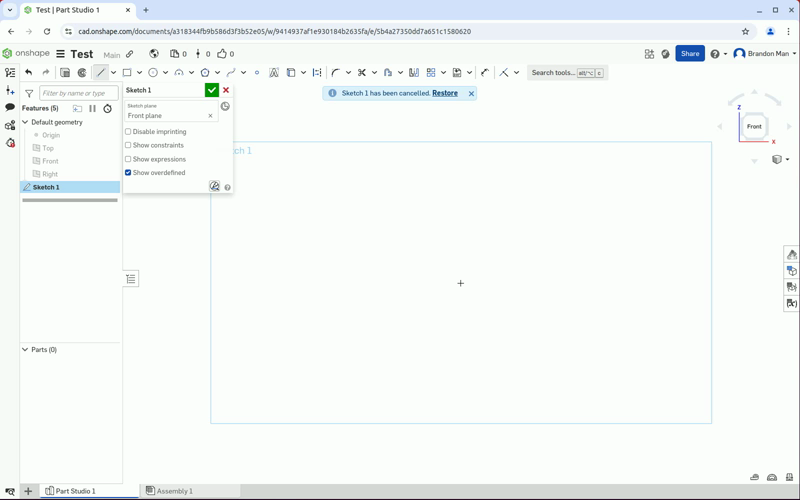
key_up(shift)
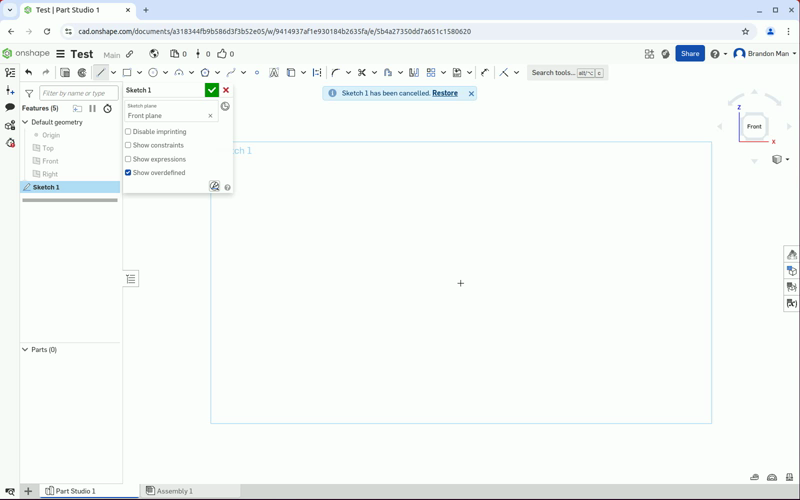
key_down(shift)
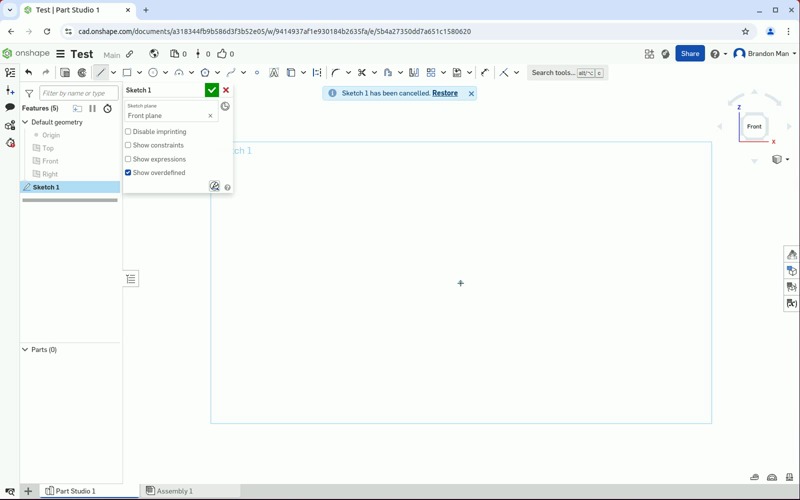
mouse_move(573, 282)
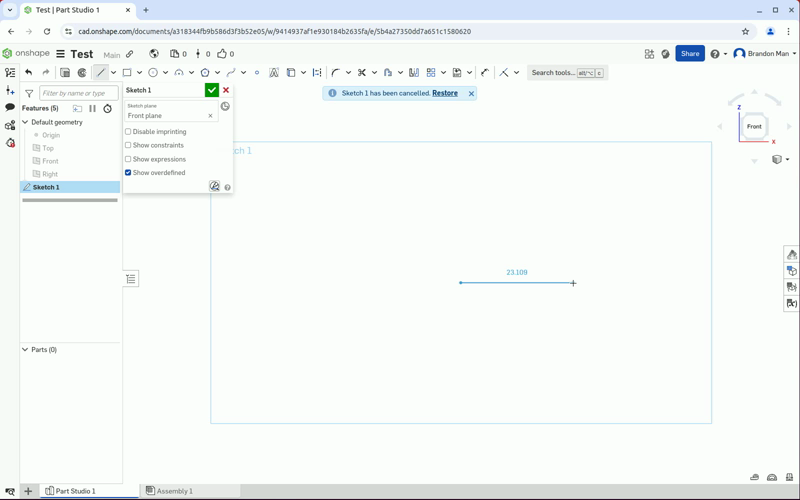
click(573, 282)
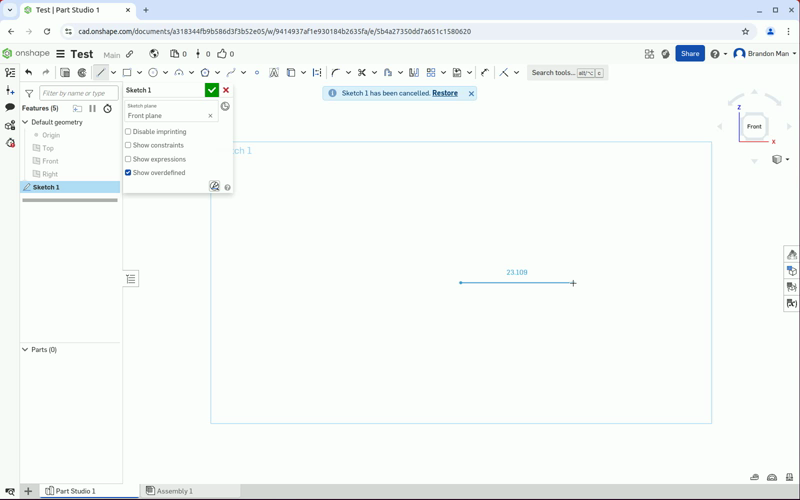
key_up(shift)
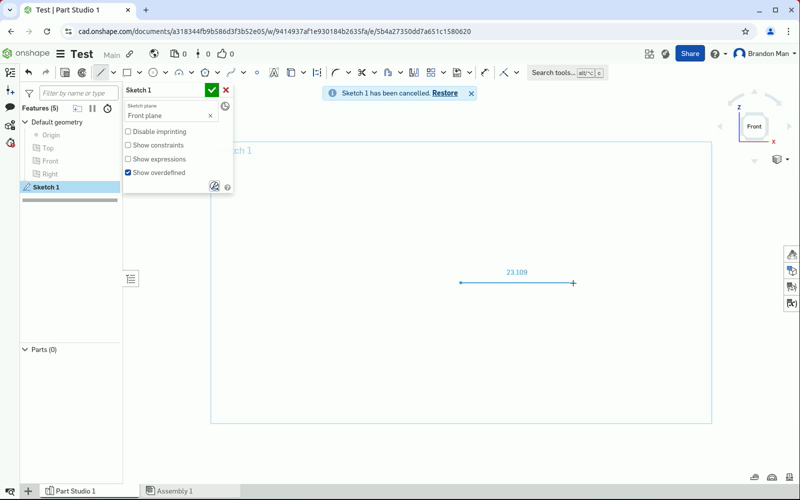
key_down(shift)
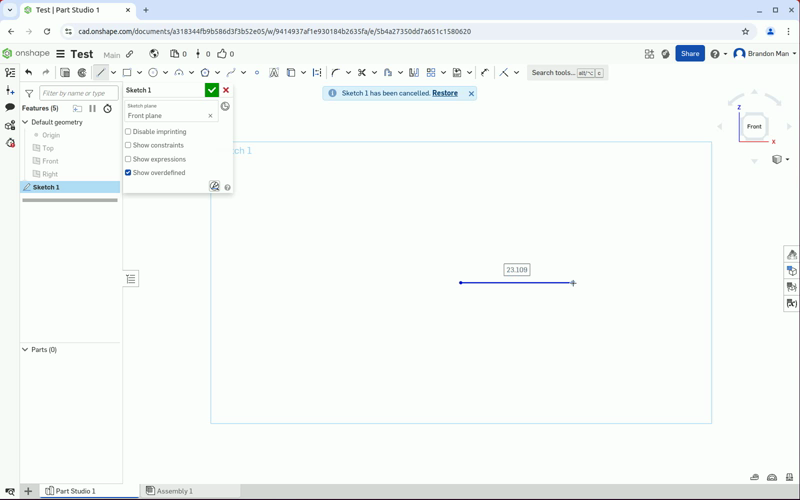
mouse_move(589, 282)
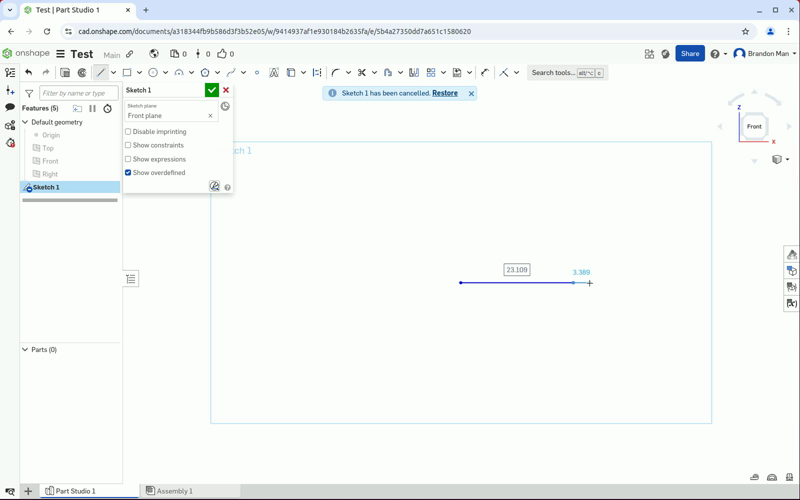
mouse_move(573, 254)
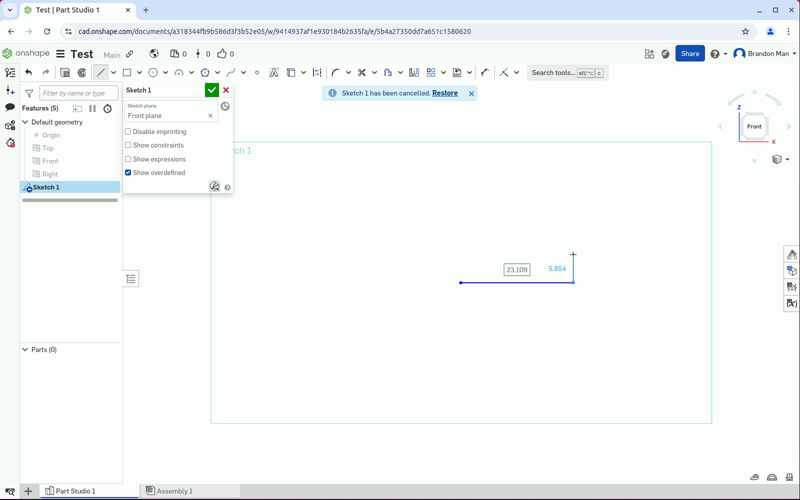
click(573, 254)
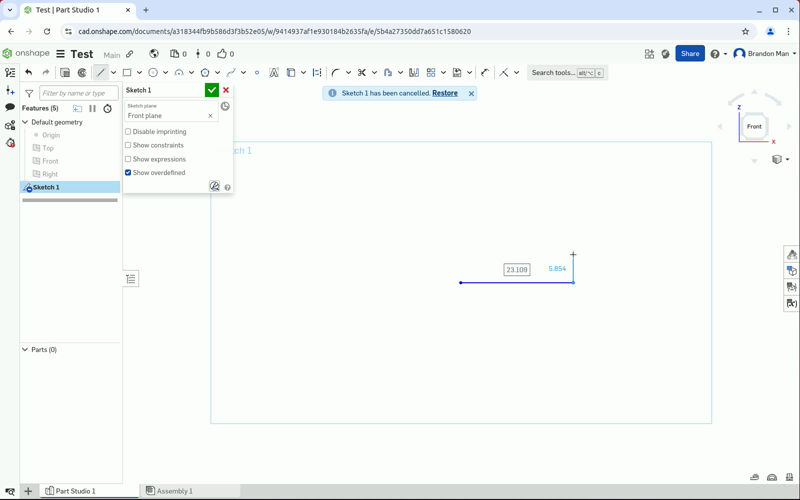
key_up(shift)
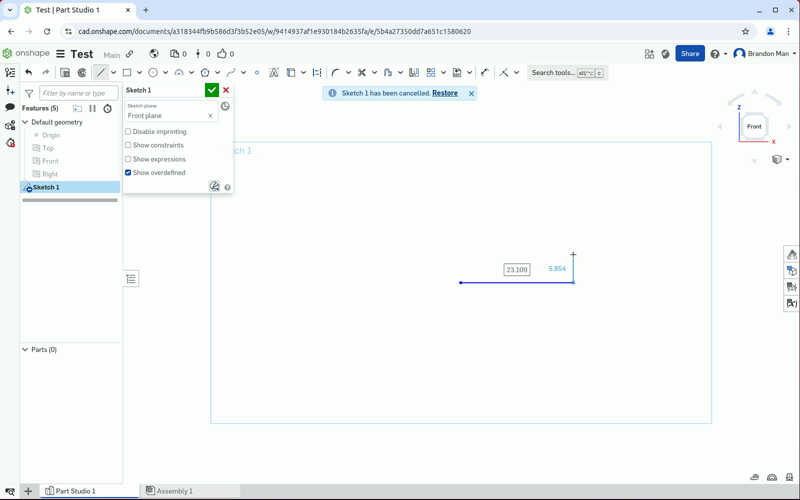
key_down(shift)
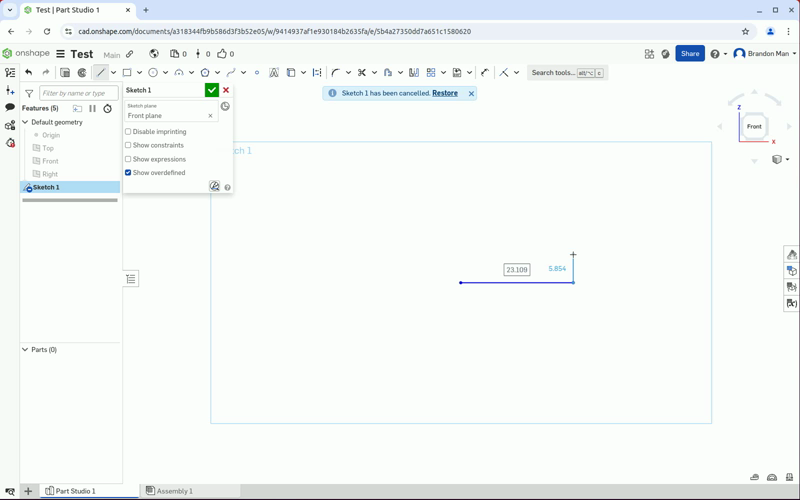
mouse_move(460, 254)
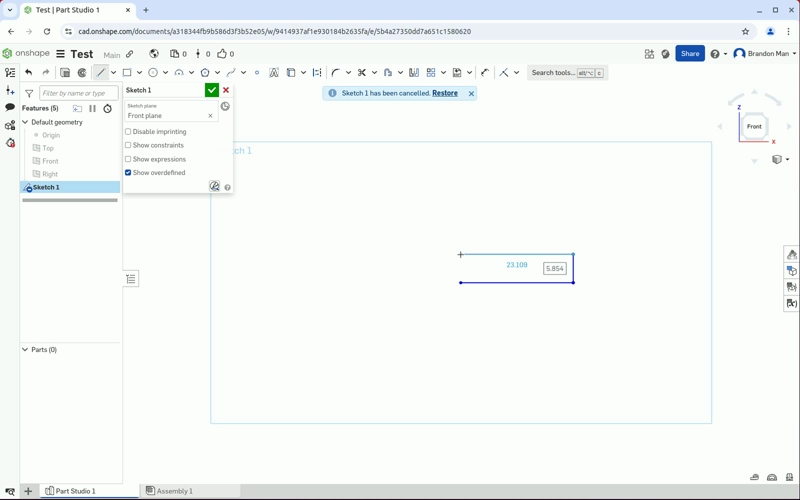
click(460, 254)
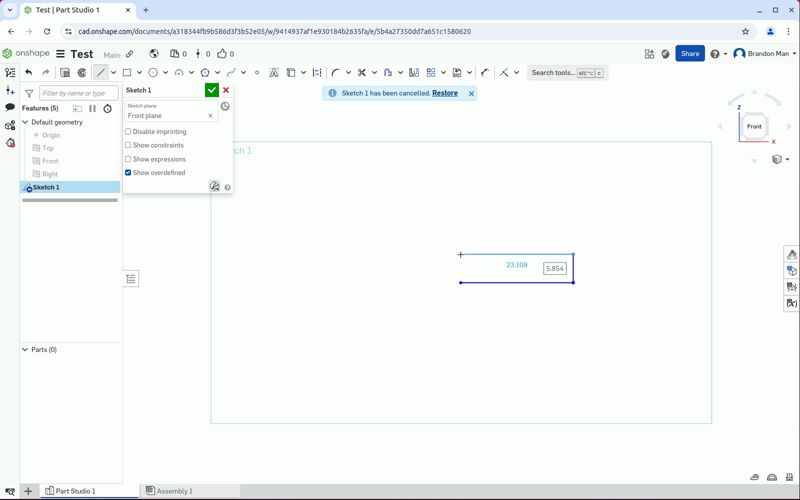
key_up(shift)
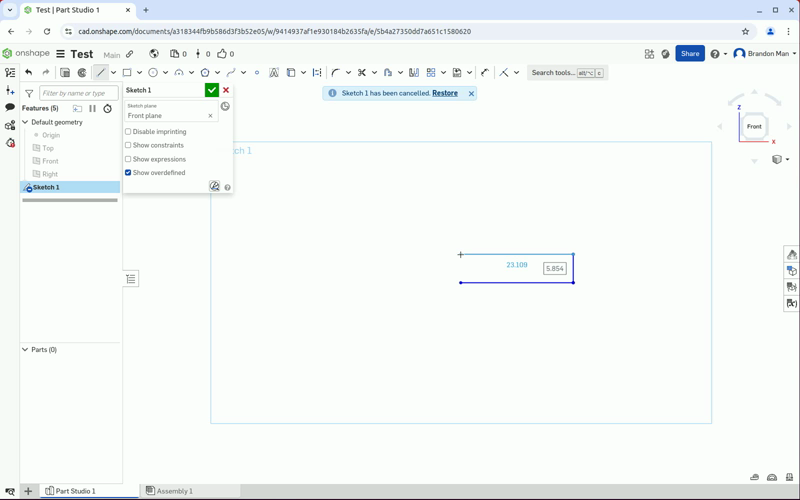
mouse_move(490, 254)
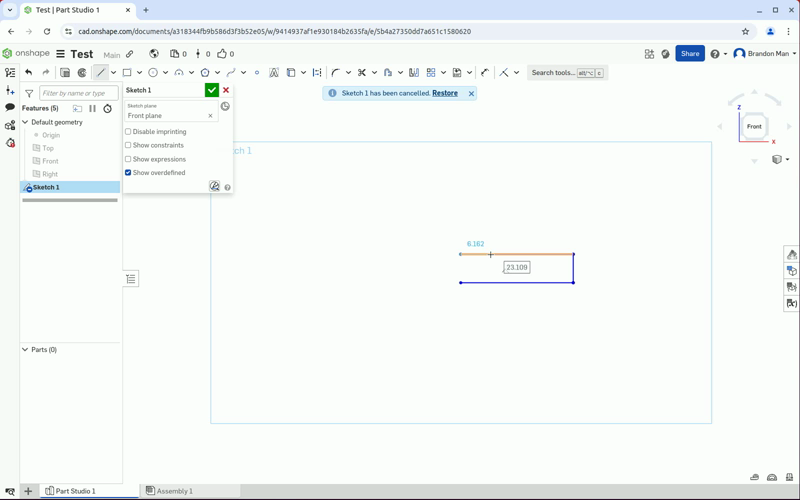
key_down(shift)
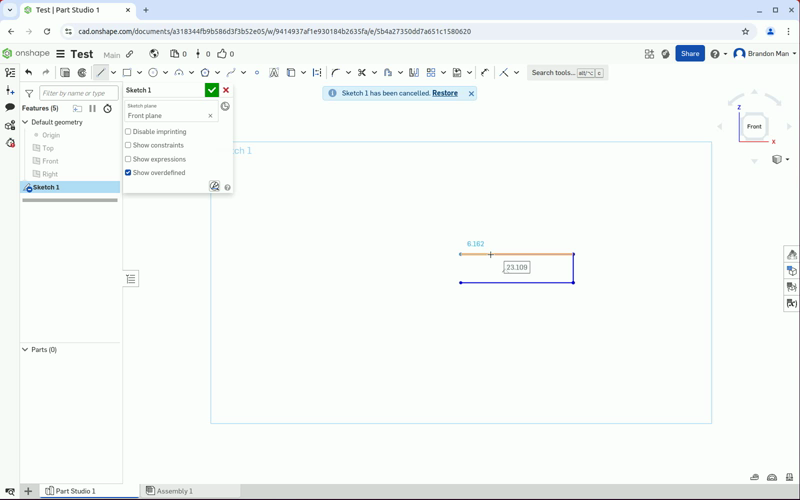
mouse_move(460, 282)
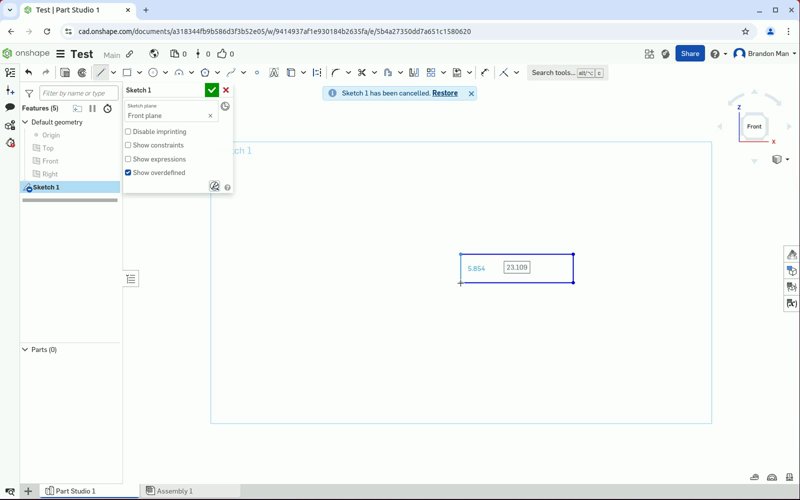
key_up(shift)
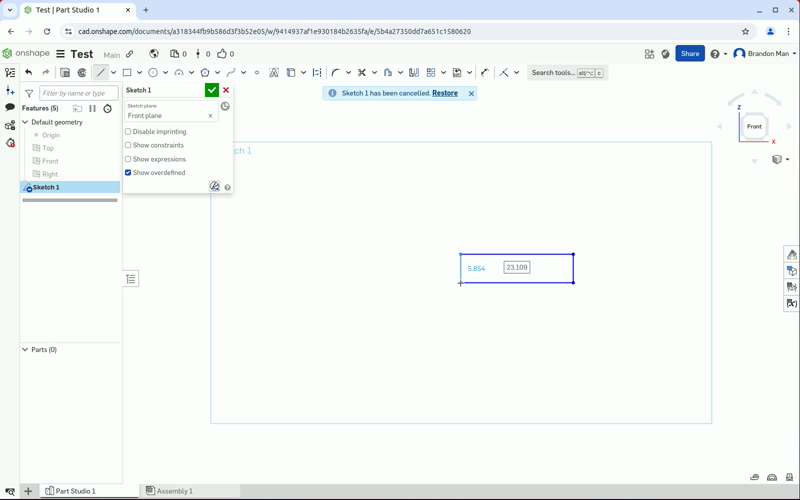
click(460, 282)
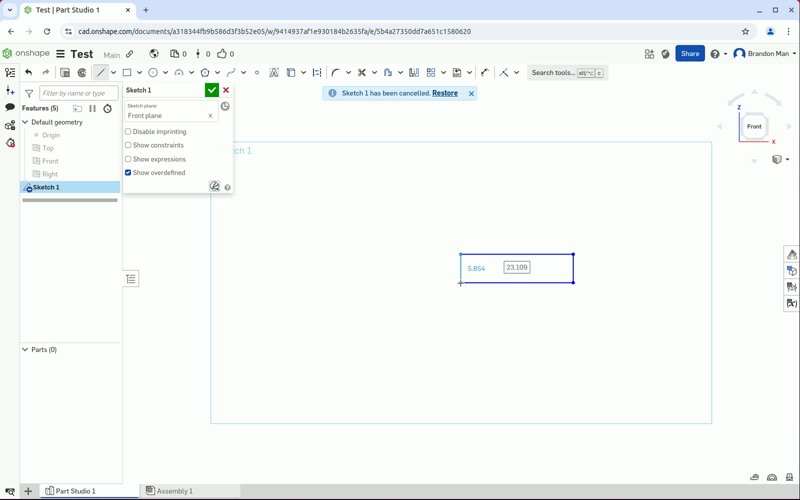
key(esc)
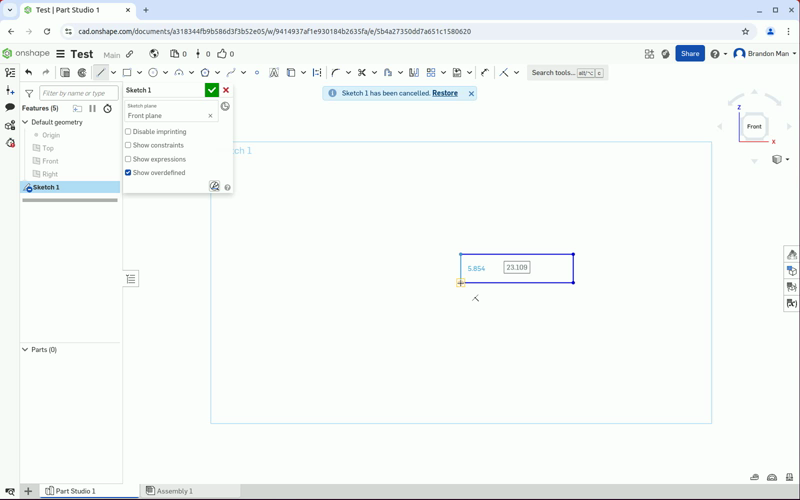
mouse_move(470, 268)
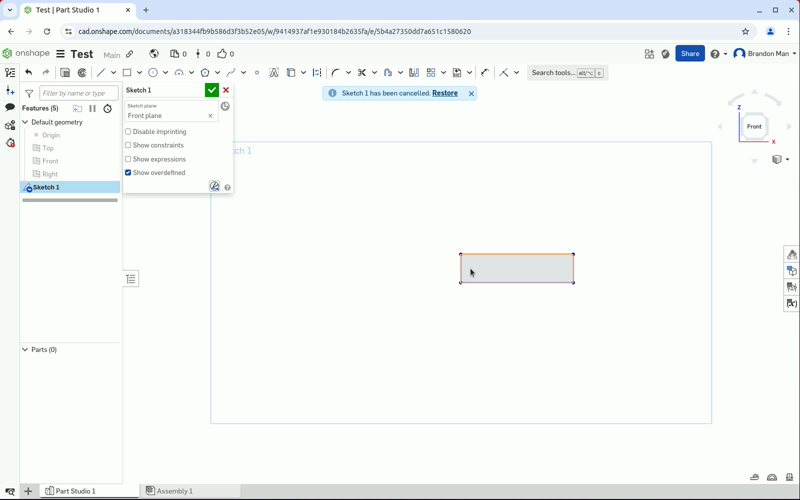
click(470, 268)
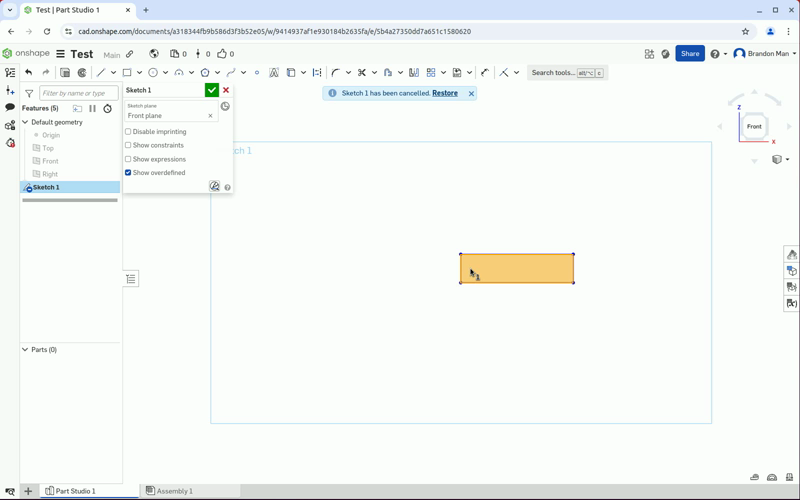
mouse_move(73, 352)
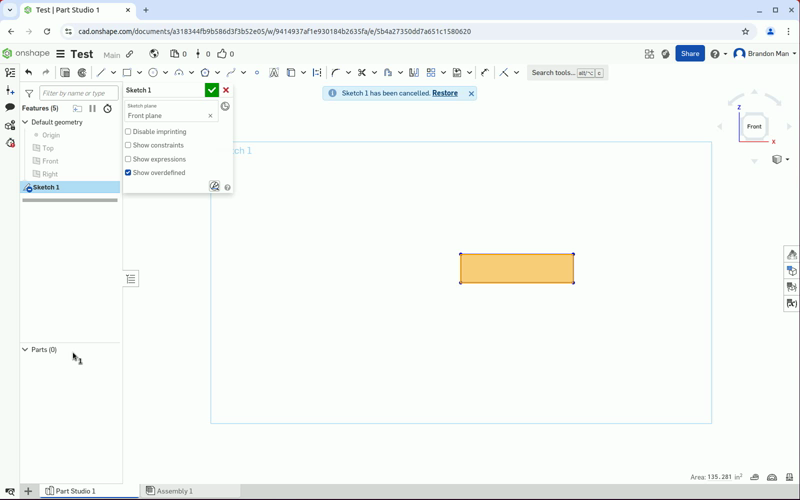
key(shift+y)
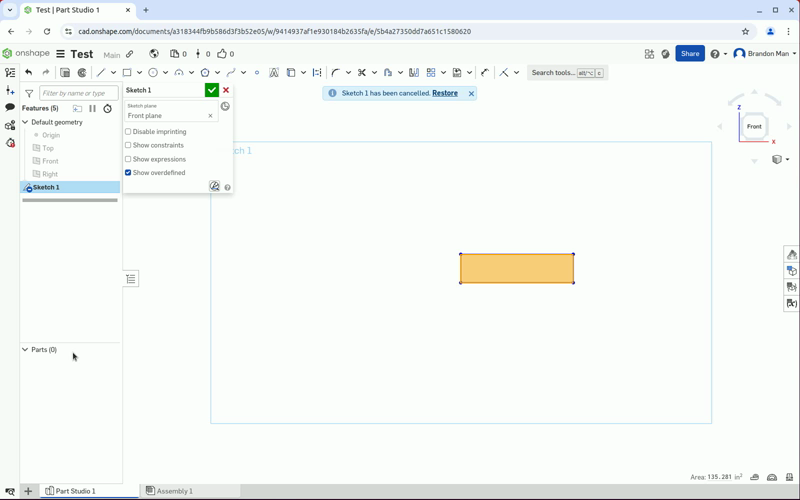
key(shift+e)
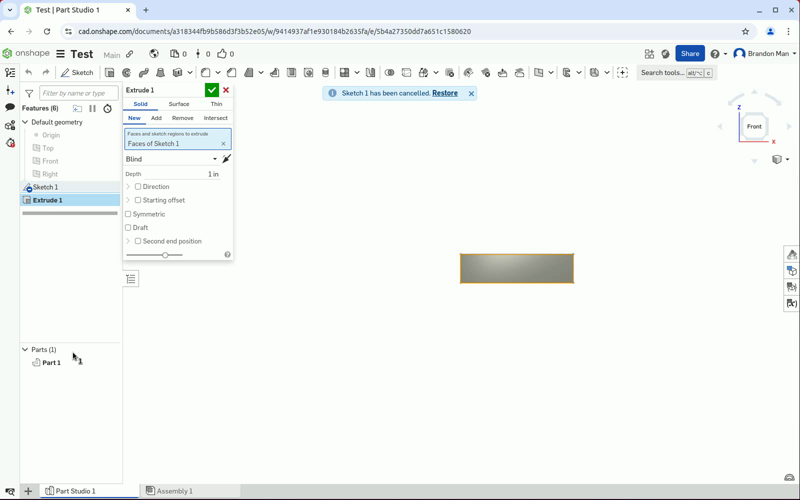
mouse_move(143, 106)
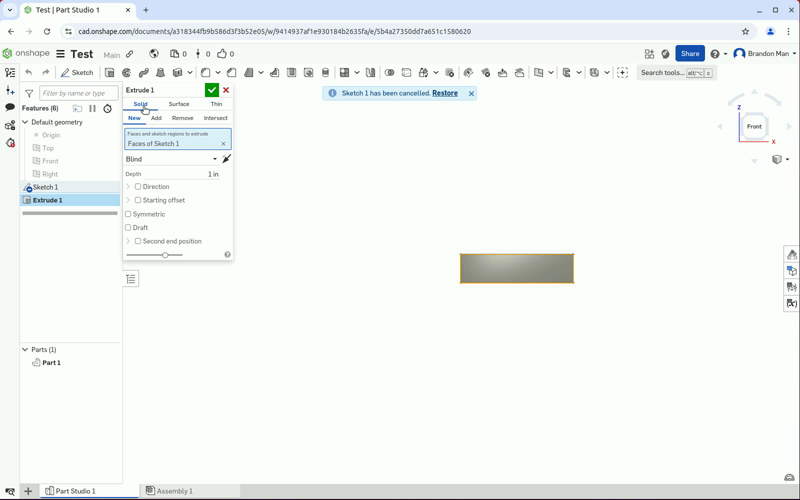
click(143, 106)
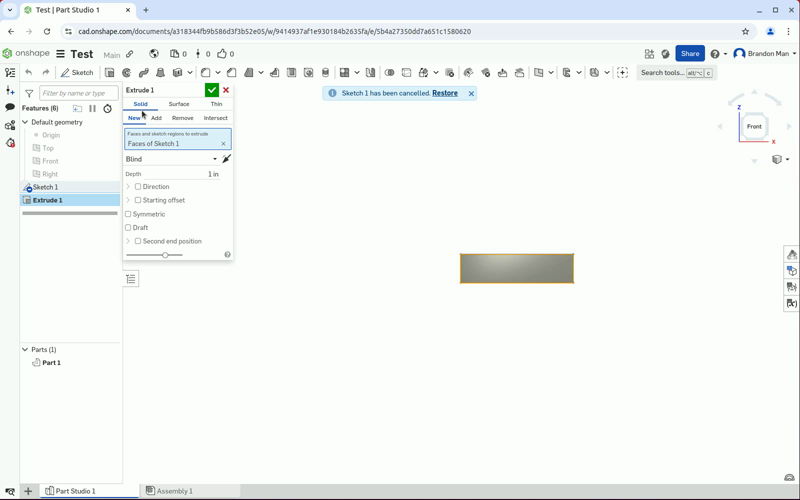
mouse_move(137, 120)
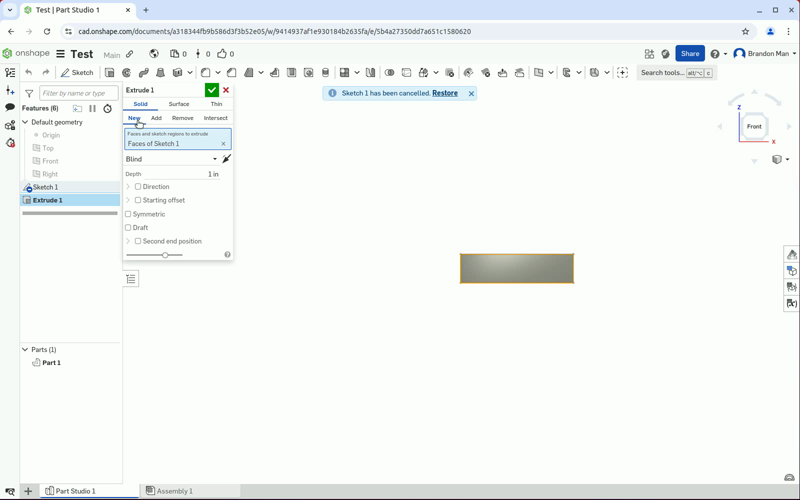
click(137, 120)
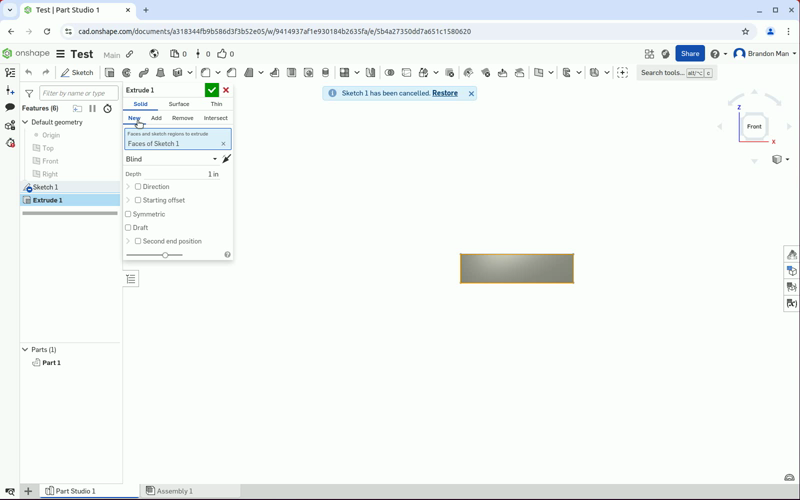
key(tab, 4)
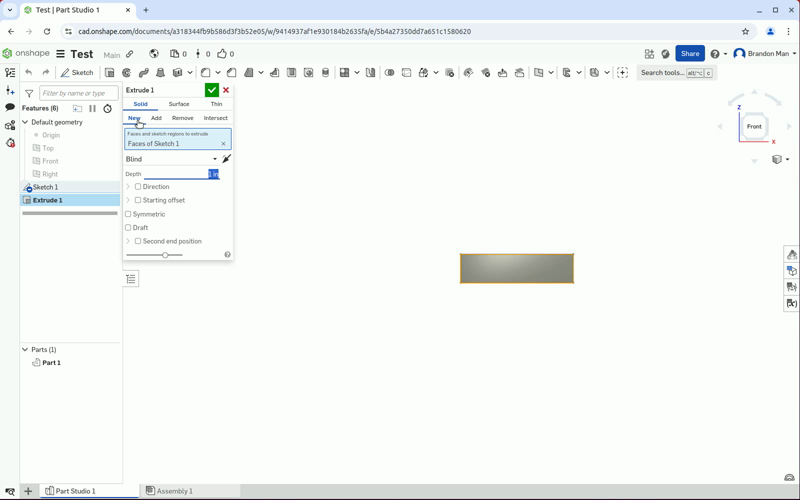
text(0.241)
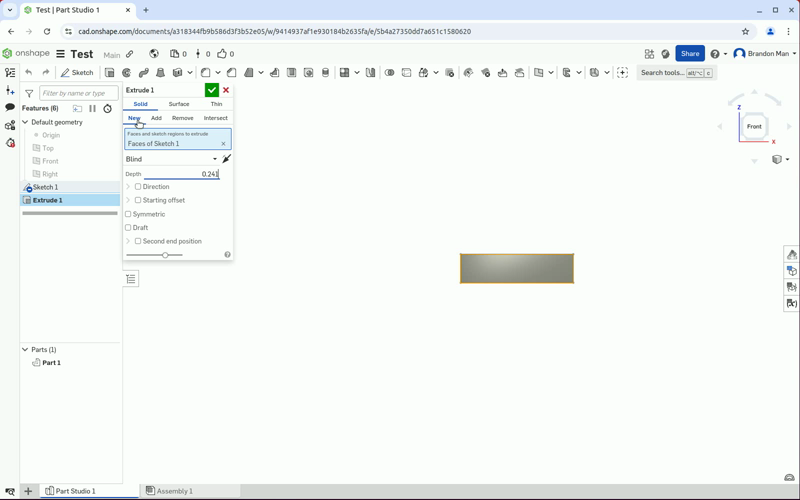
key(enter)
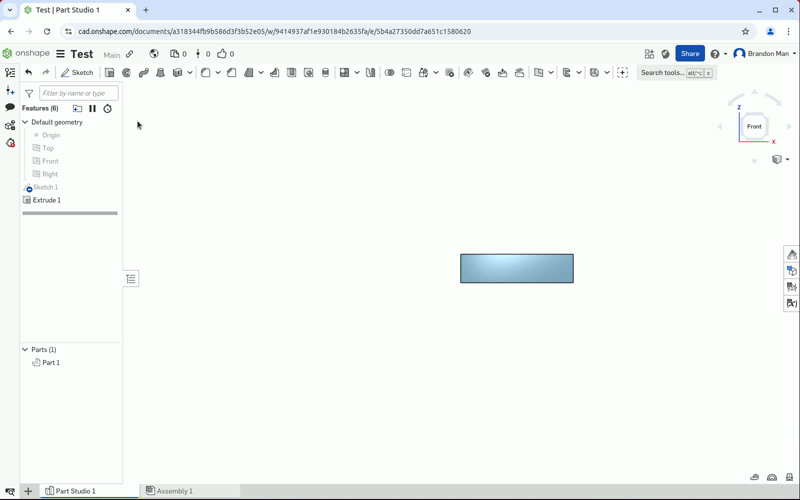
key(shift+h)
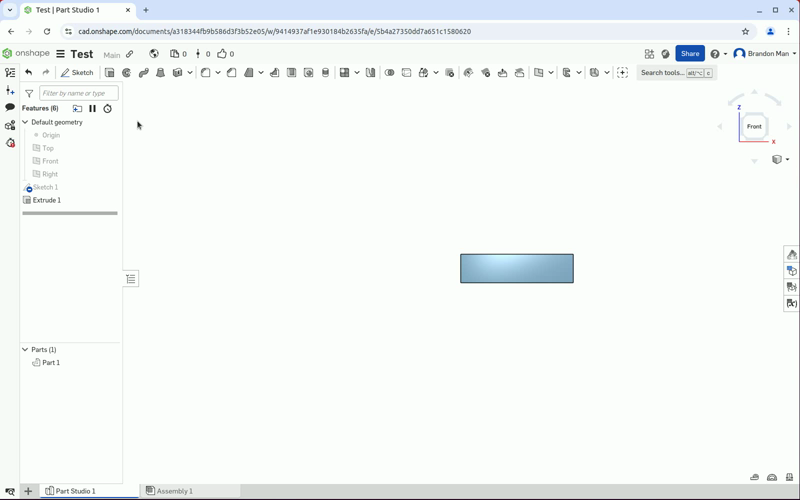
key(shift+h)
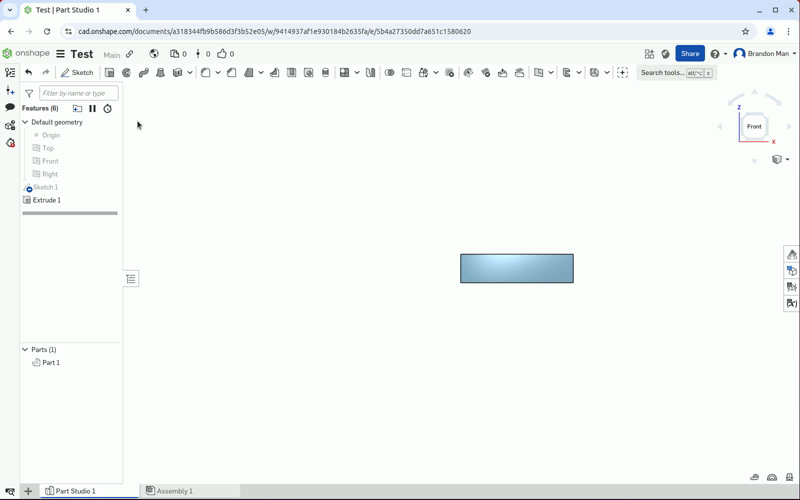
mouse_move(73, 189)
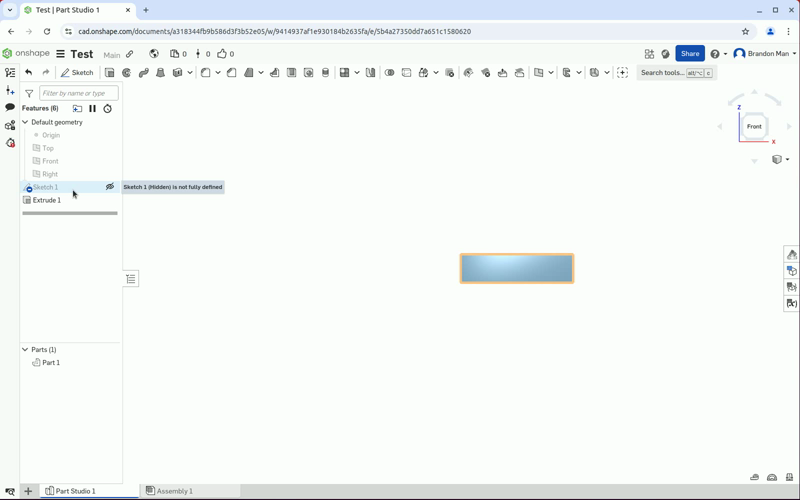
click(73, 189)
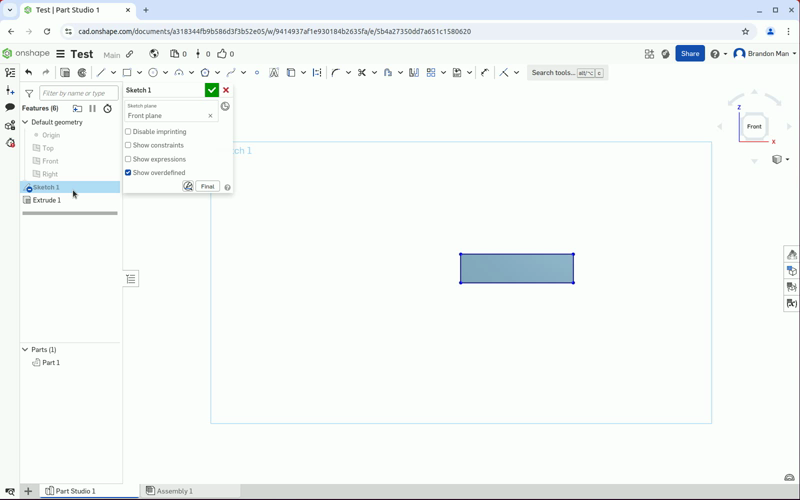
mouse_move(229, 92)
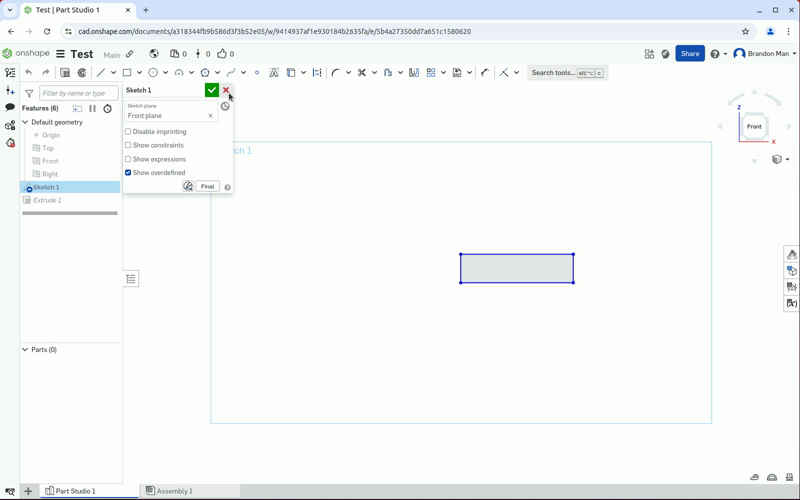
click(229, 92)
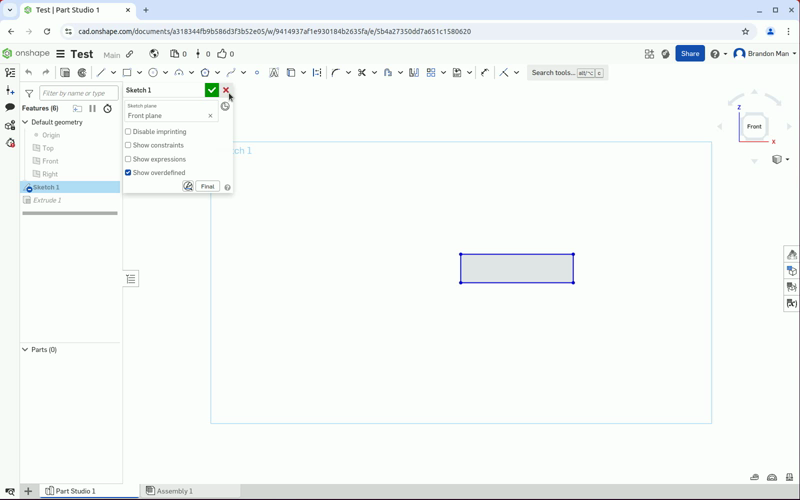
key(shift+s)
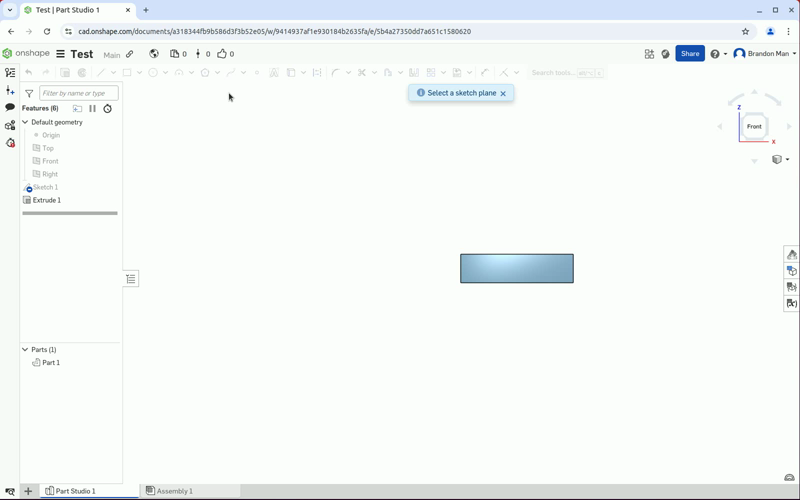
mouse_move(73, 163)
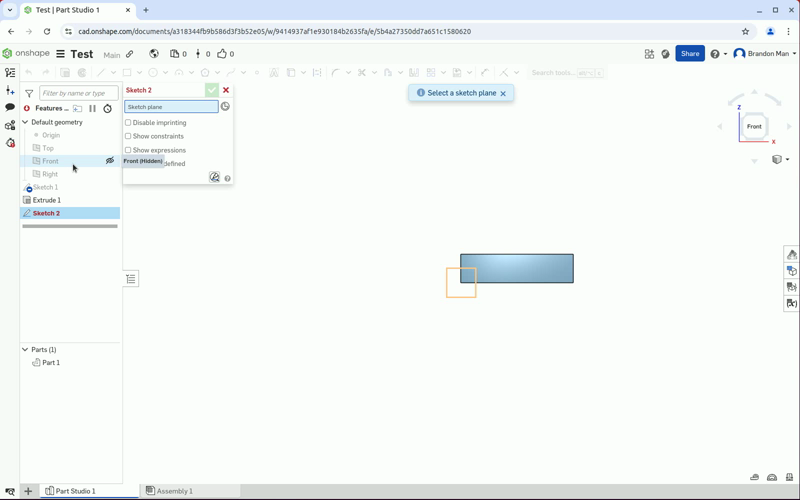
click(73, 163)
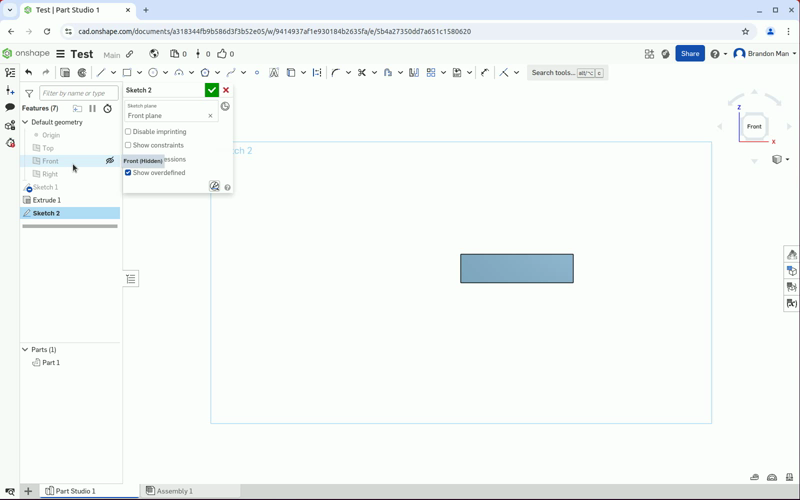
mouse_move(73, 352)
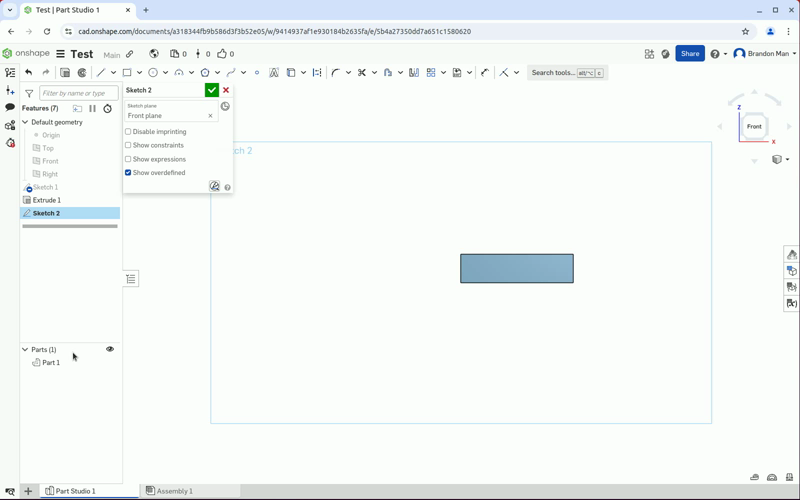
key(y)
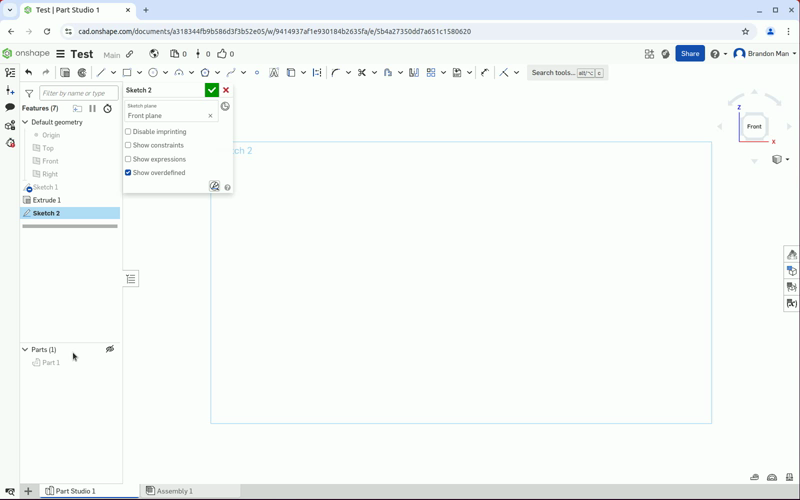
key(l)
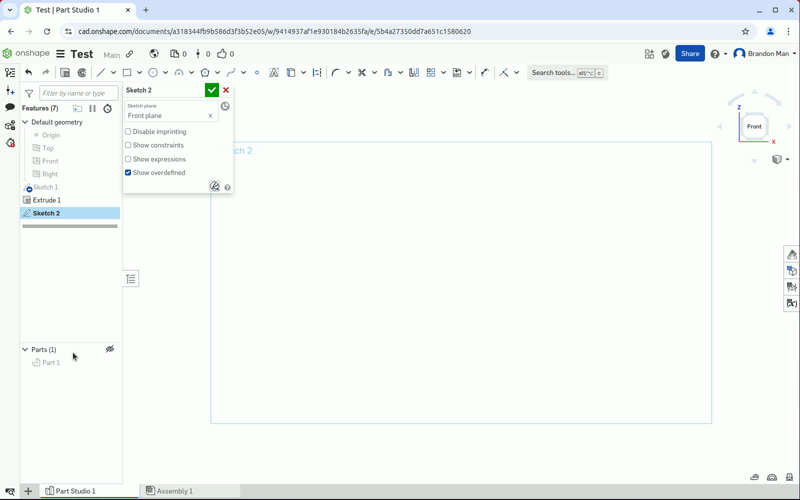
key_down(shift)
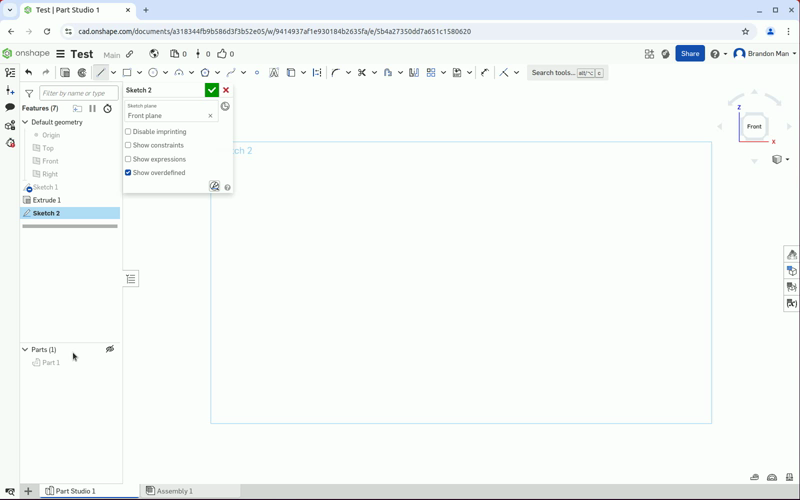
mouse_move(444, 282)
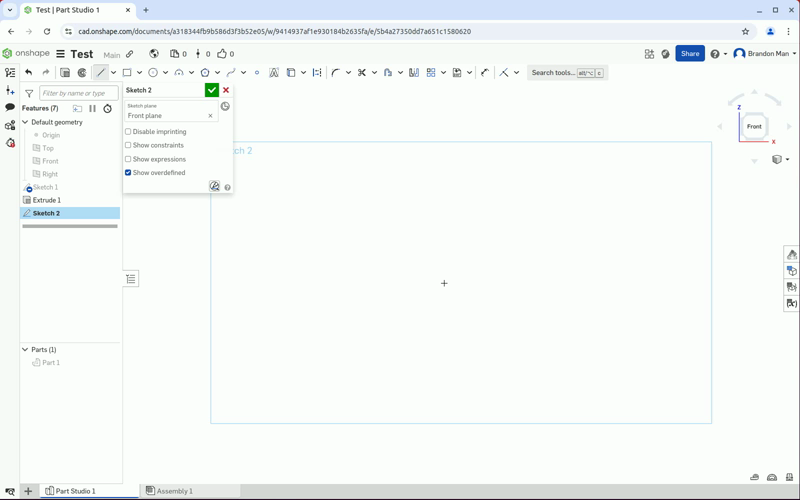
click(444, 282)
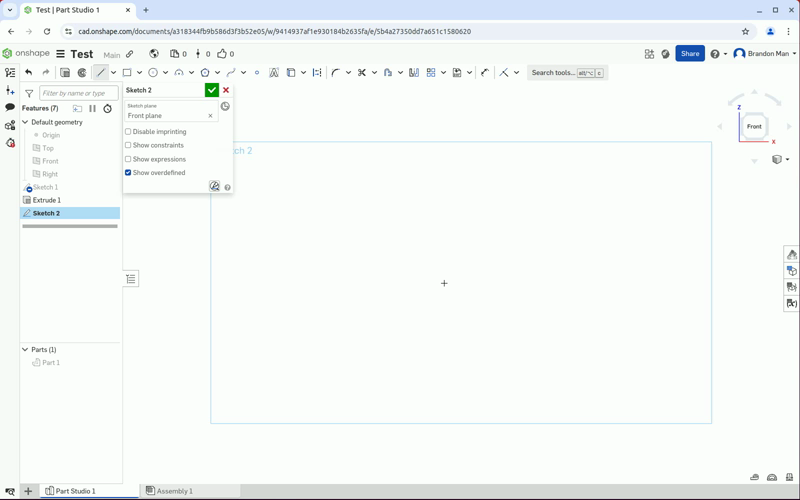
key_up(shift)
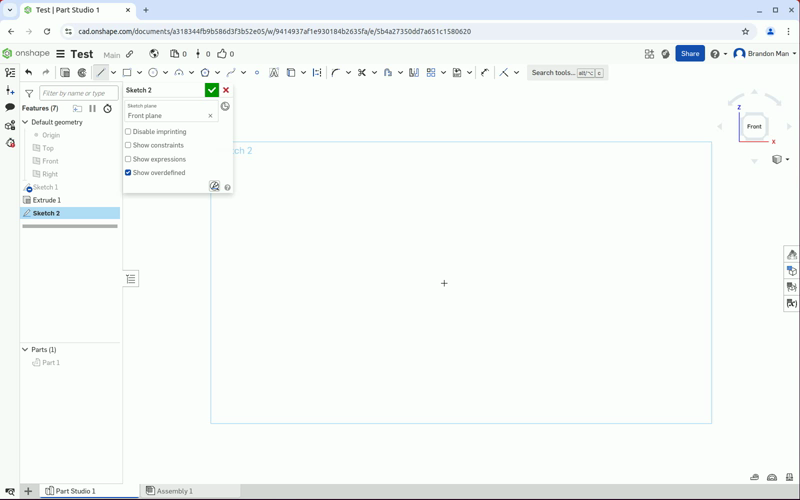
key_down(shift)
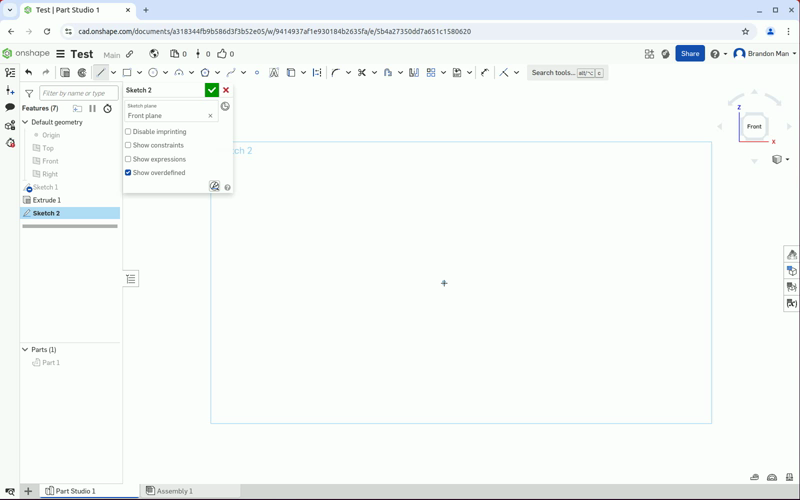
mouse_move(474, 282)
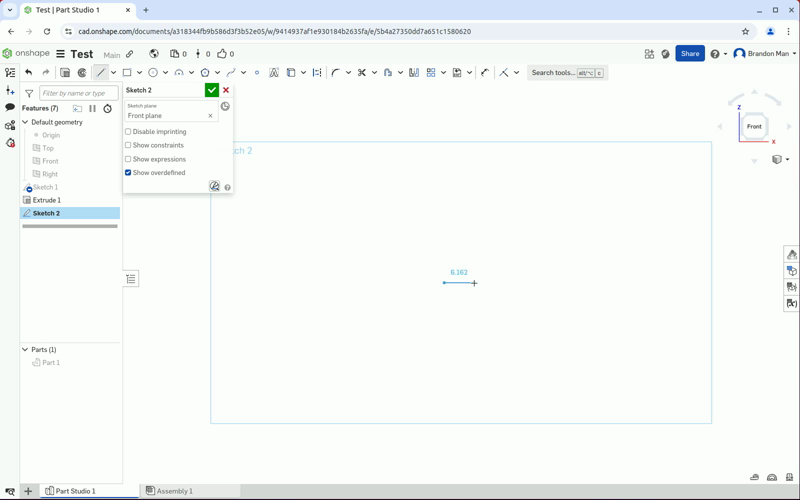
mouse_move(461, 282)
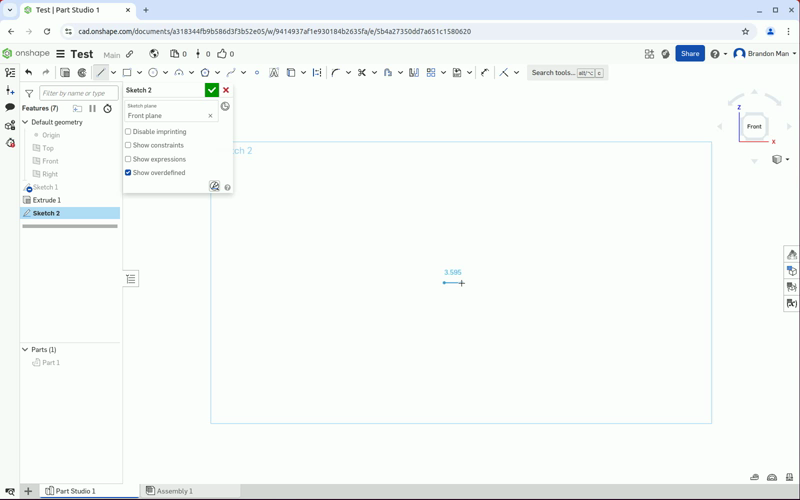
click(461, 282)
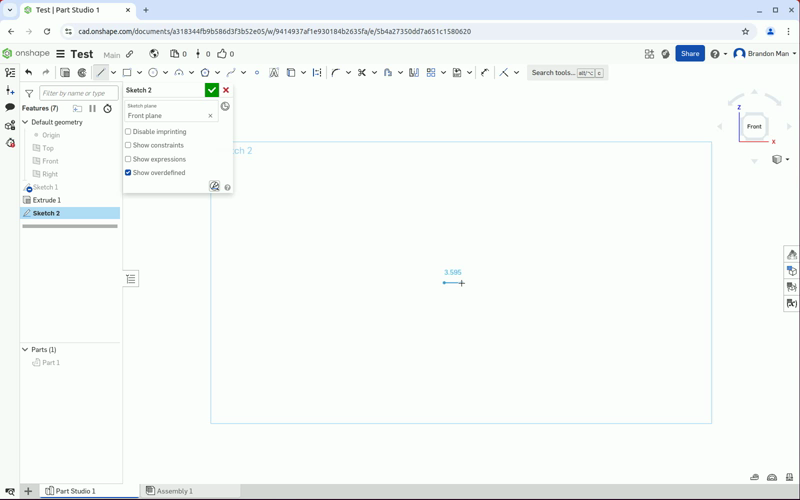
key_up(shift)
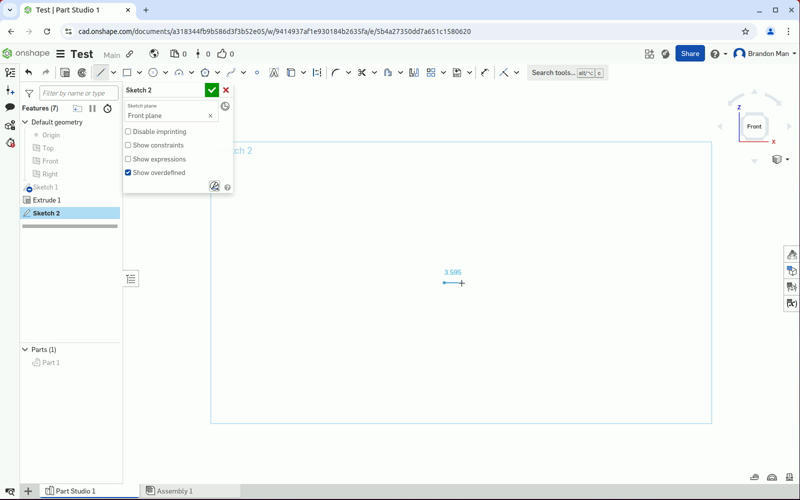
key_down(shift)
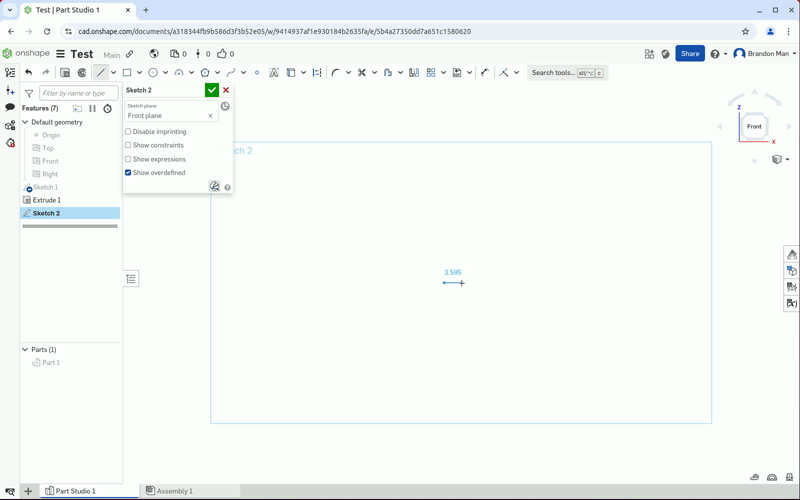
mouse_move(491, 282)
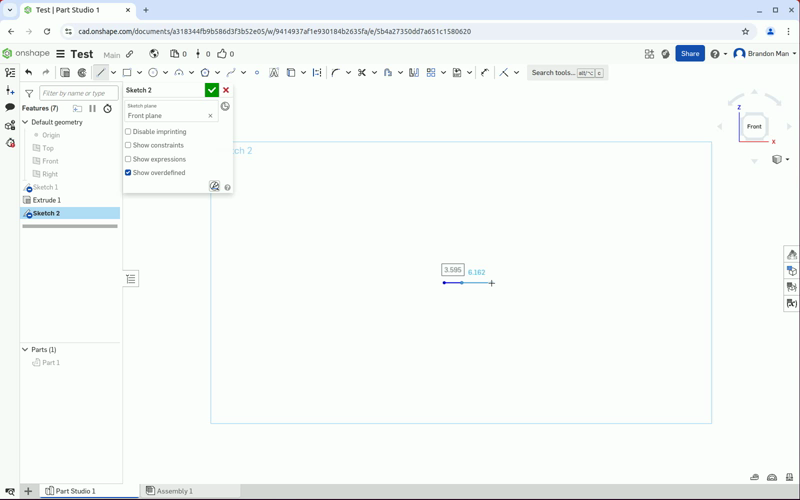
mouse_move(461, 253)
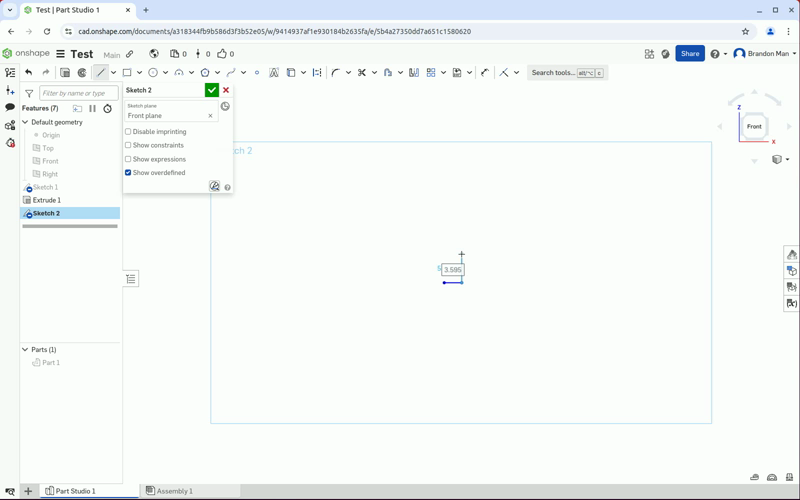
click(461, 253)
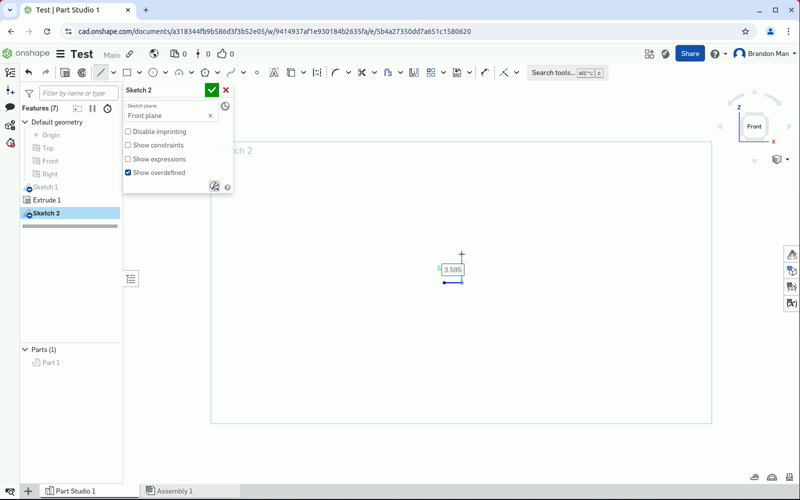
key_up(shift)
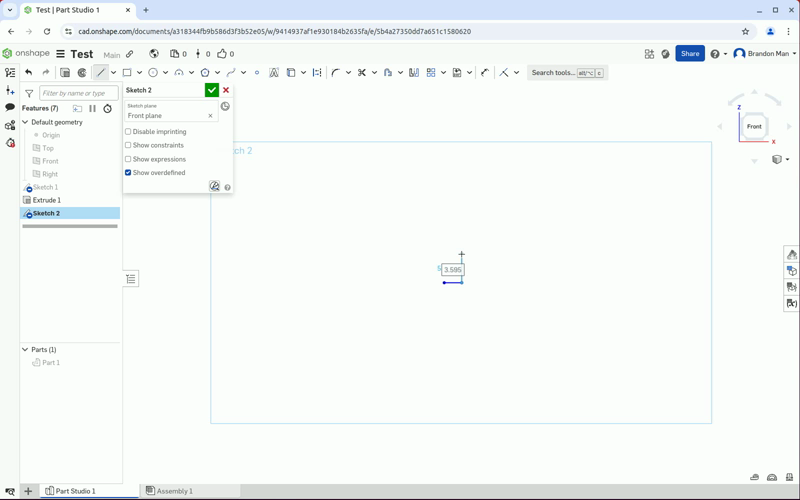
mouse_move(491, 253)
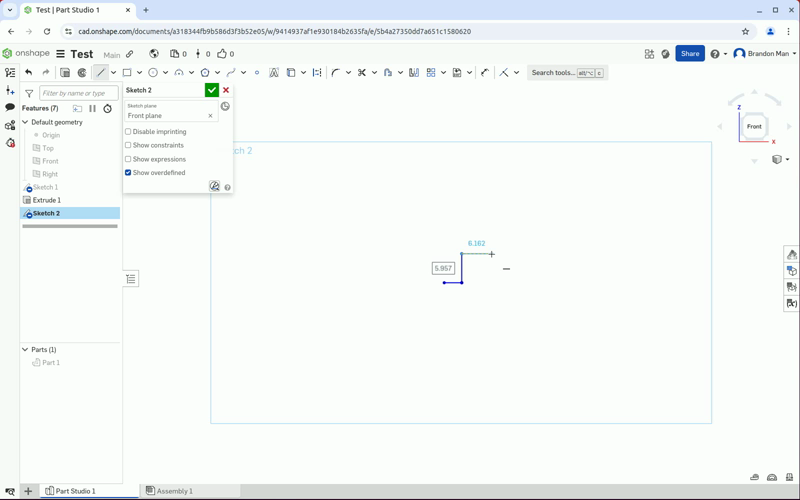
key_down(shift)
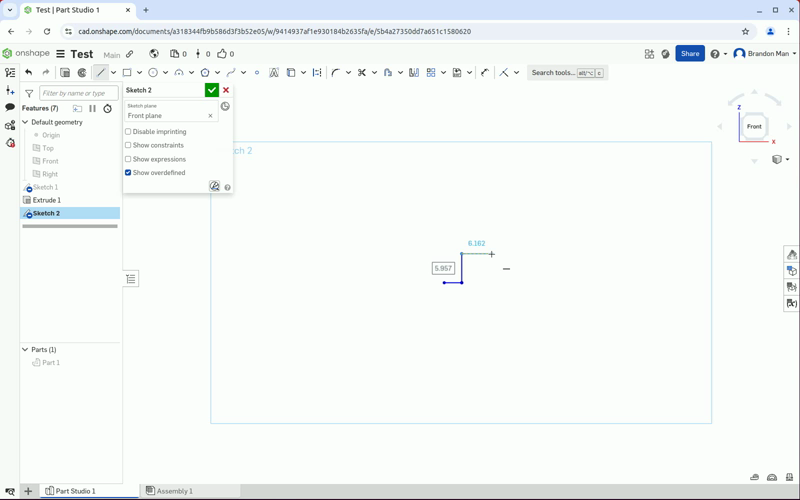
mouse_move(444, 282)
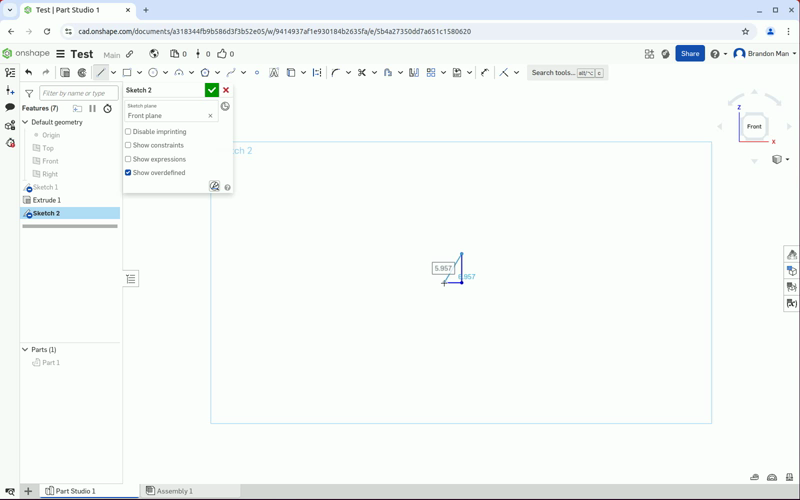
key_up(shift)
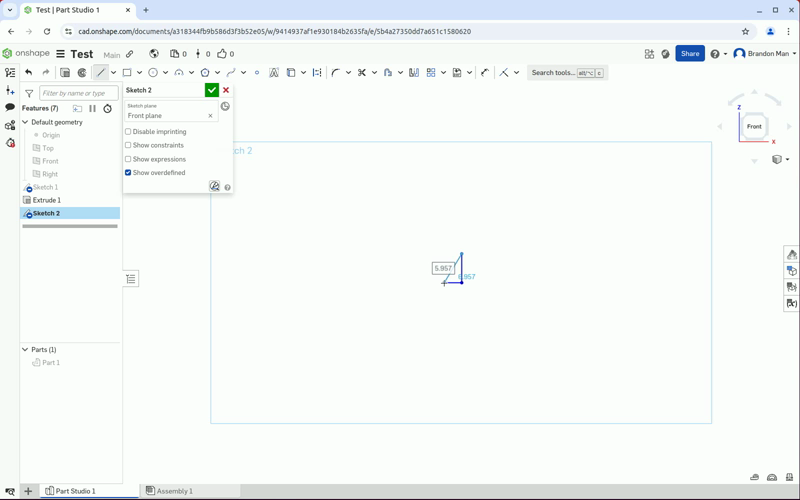
click(444, 282)
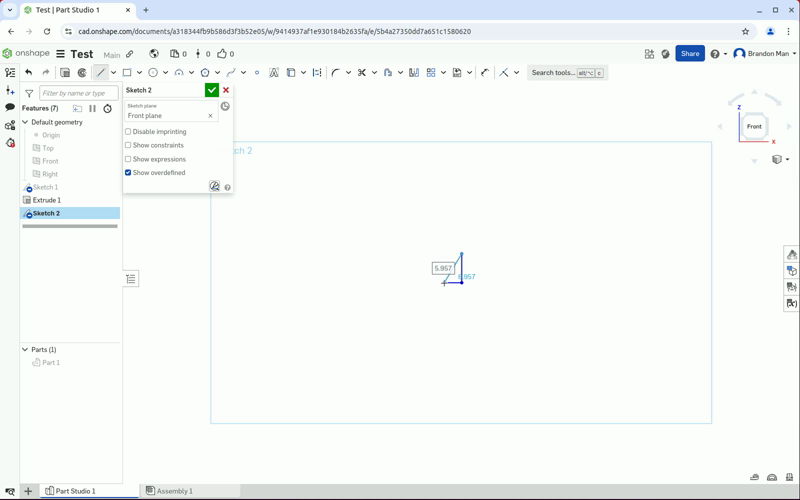
key(esc)
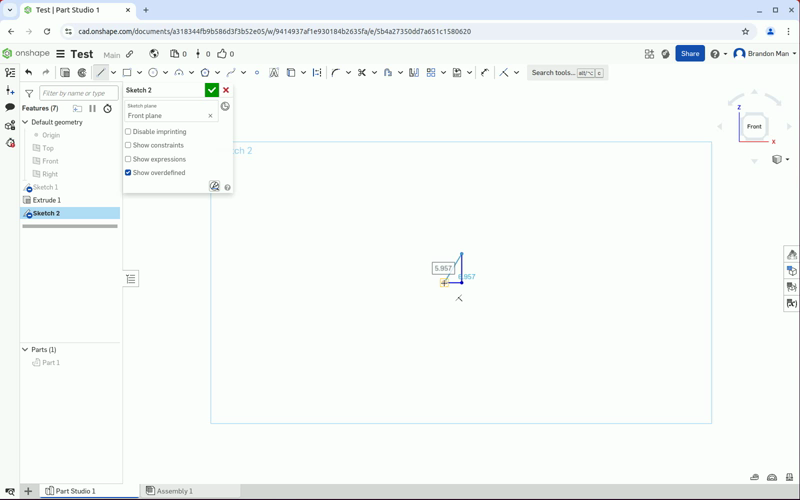
mouse_move(455, 281)
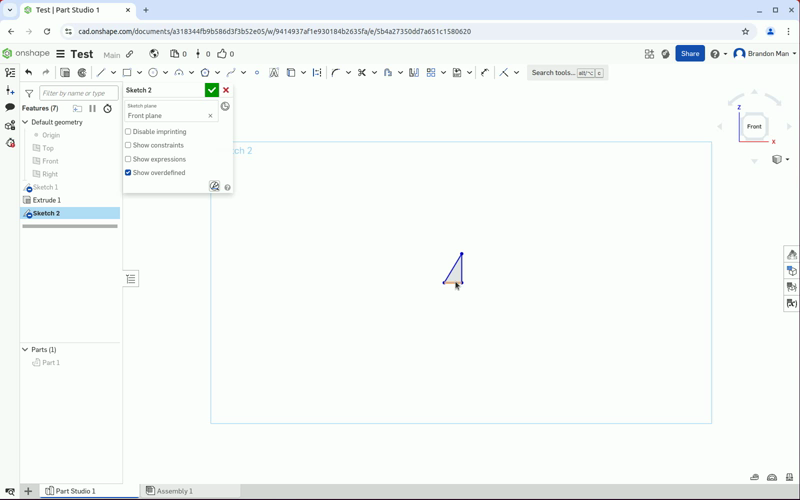
scroll(6)
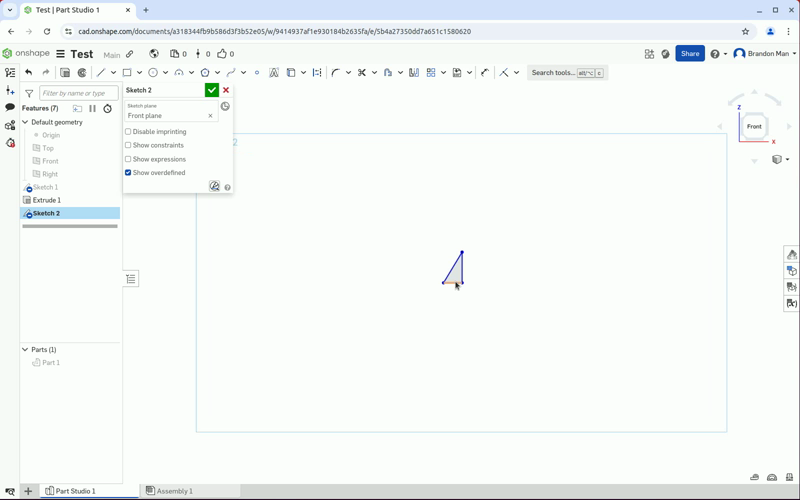
scroll(6)
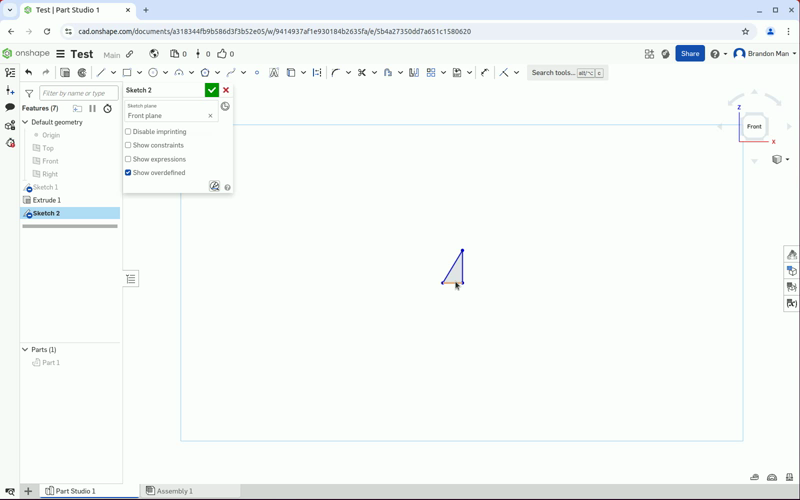
scroll(6)
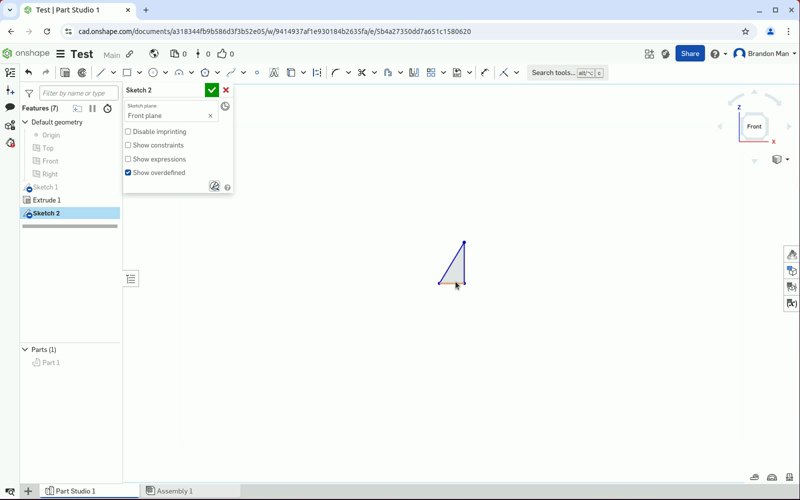
scroll(6)
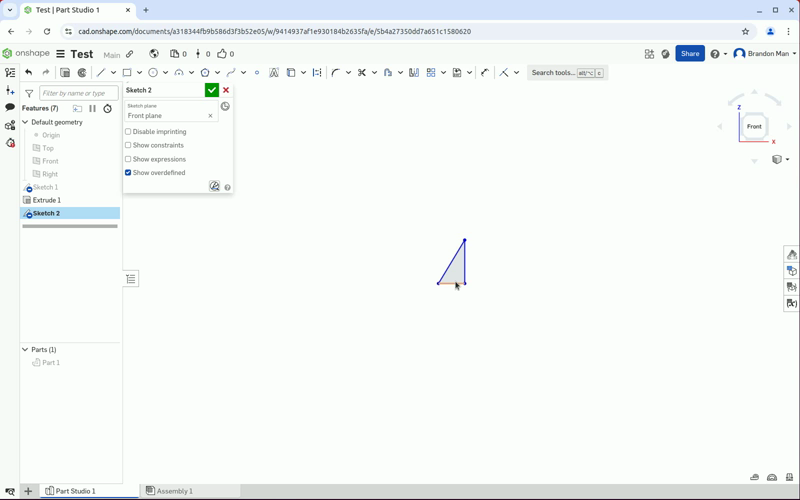
scroll(6)
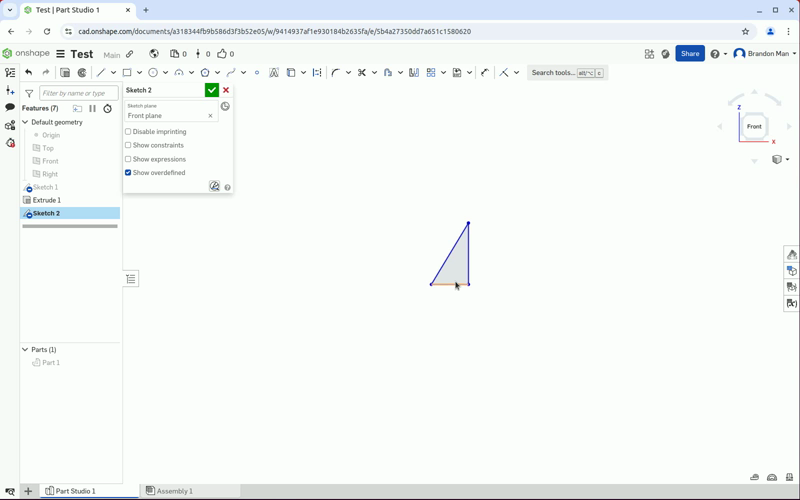
scroll(6)
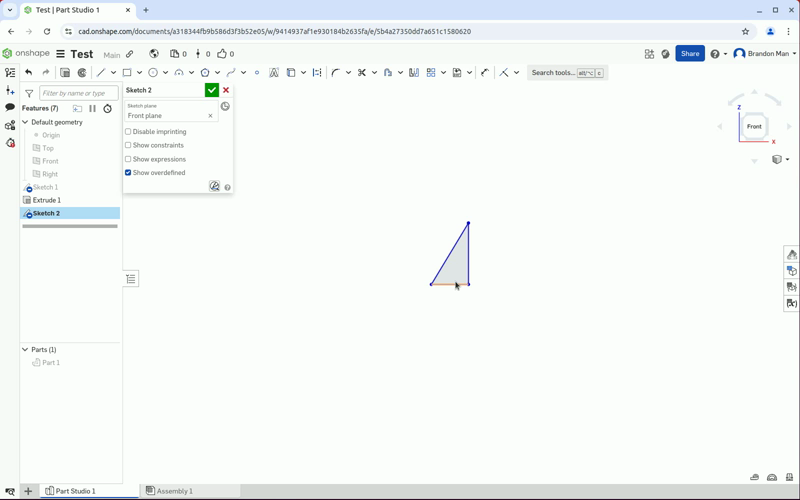
scroll(6)
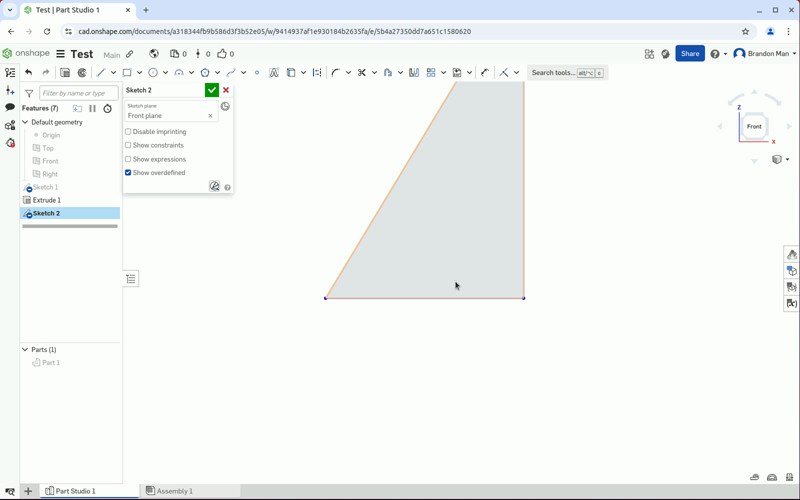
click(455, 281)
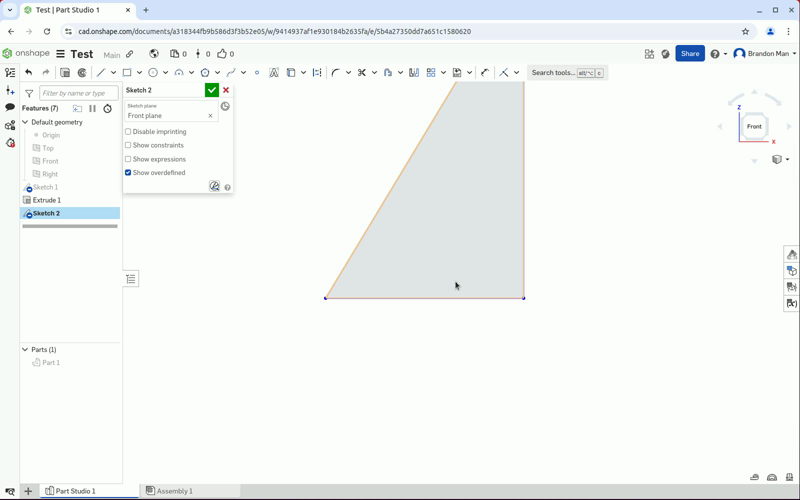
scroll(-6)
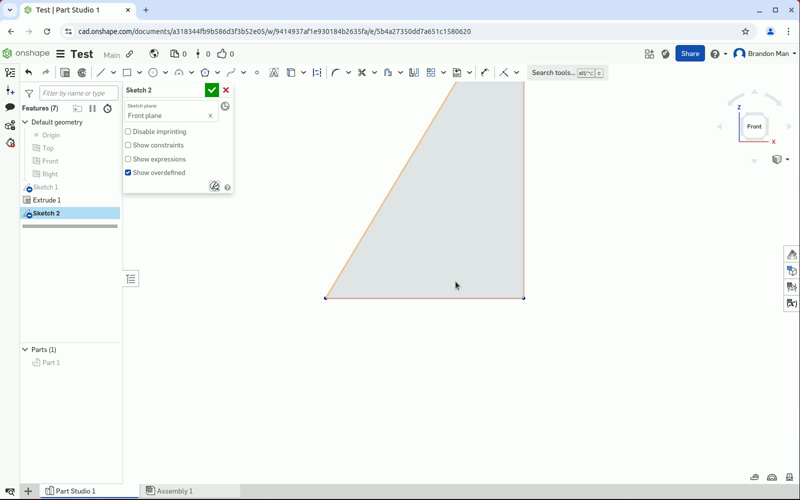
scroll(-6)
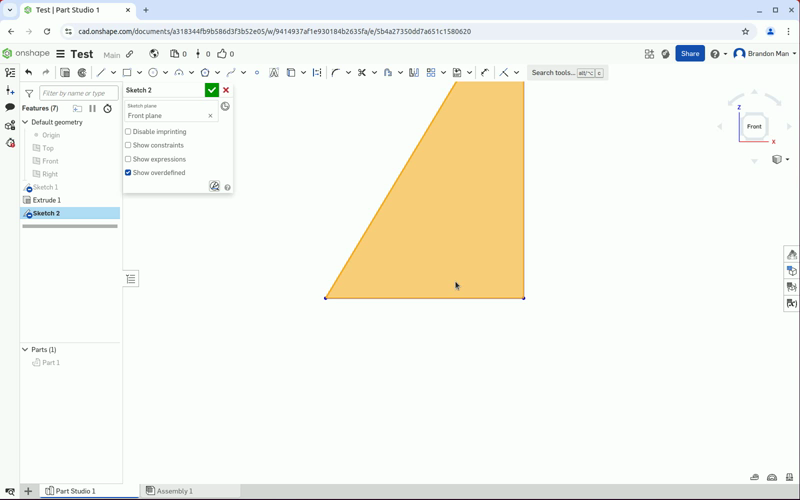
scroll(-6)
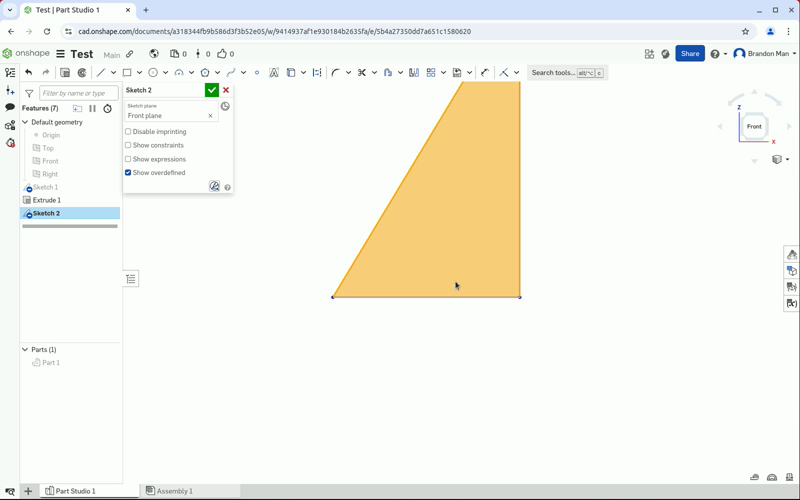
scroll(-6)
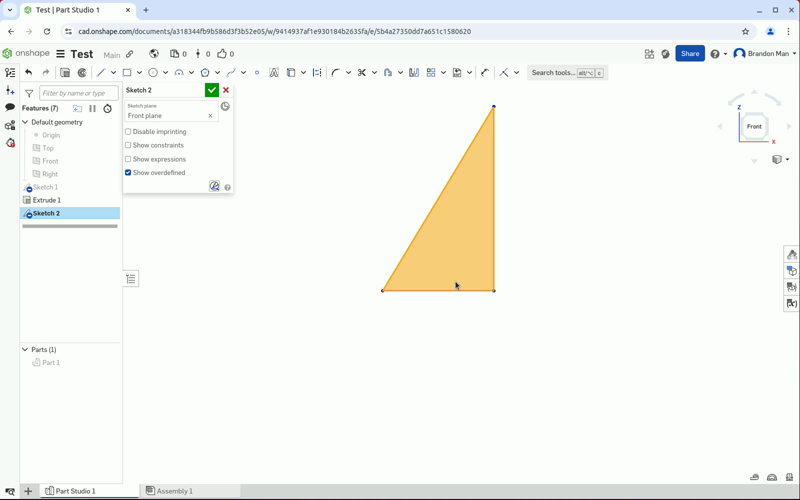
scroll(-6)
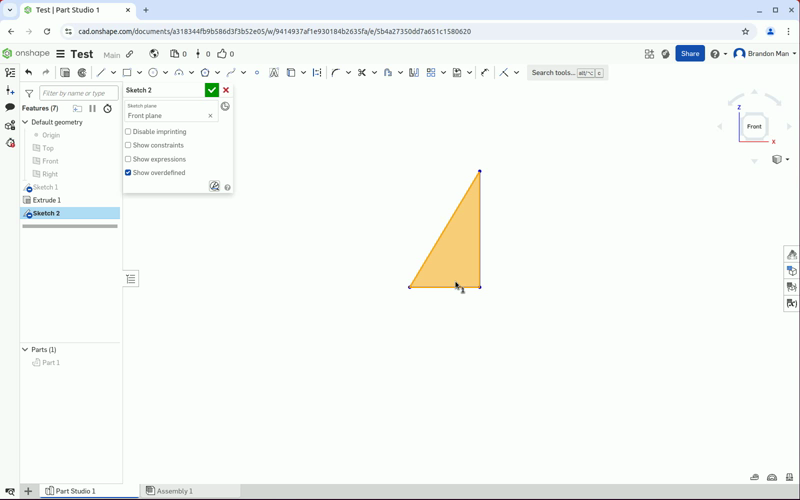
scroll(-6)
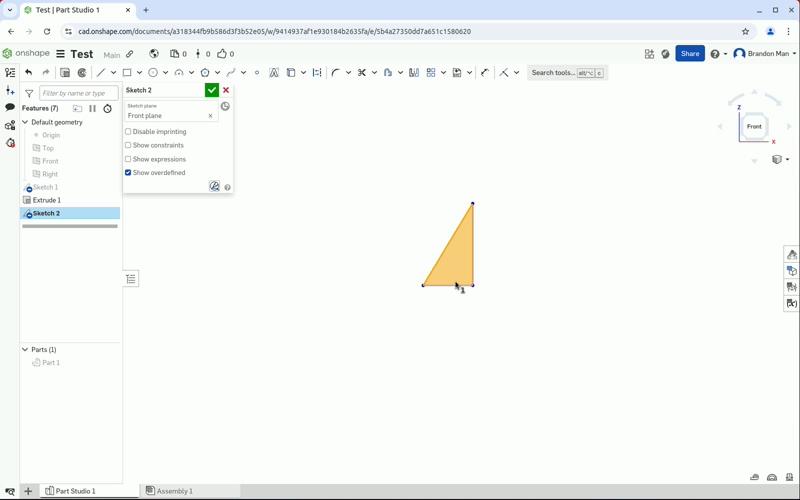
scroll(-6)
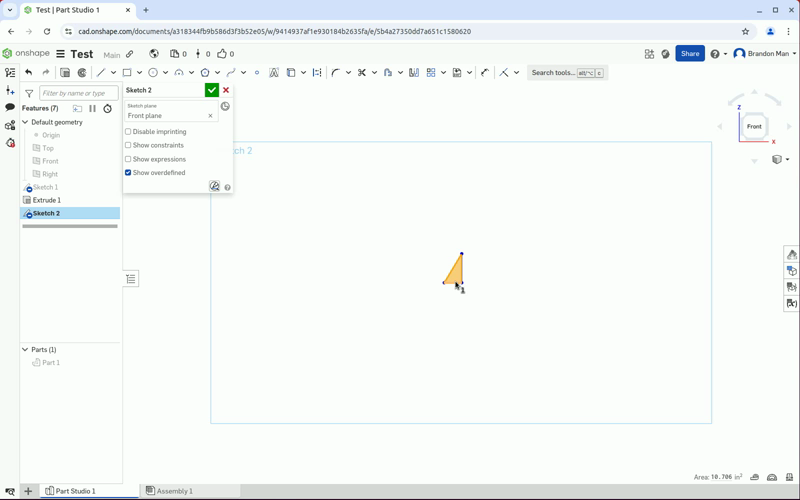
mouse_move(73, 352)
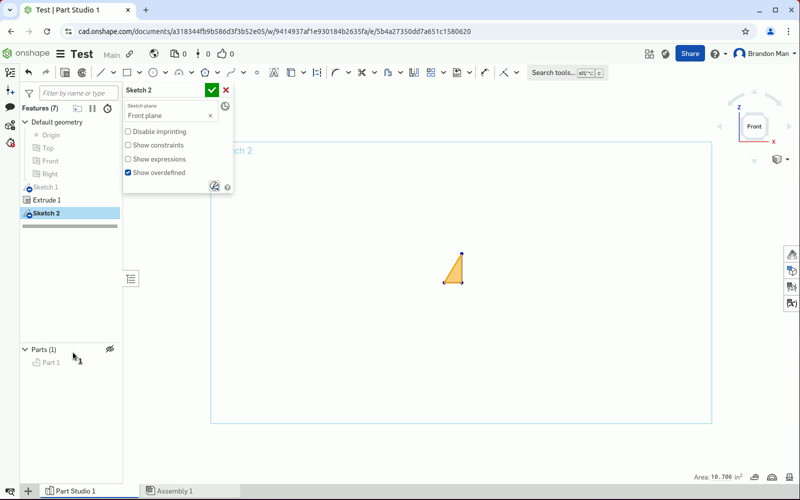
key(shift+y)
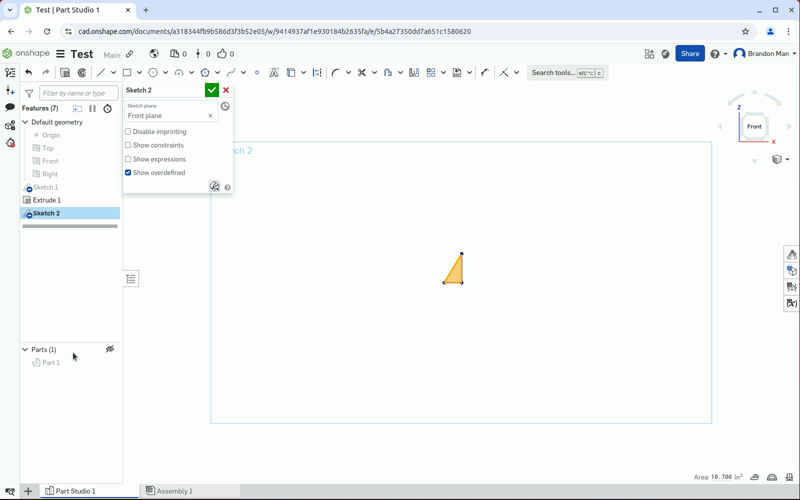
key(shift+e)
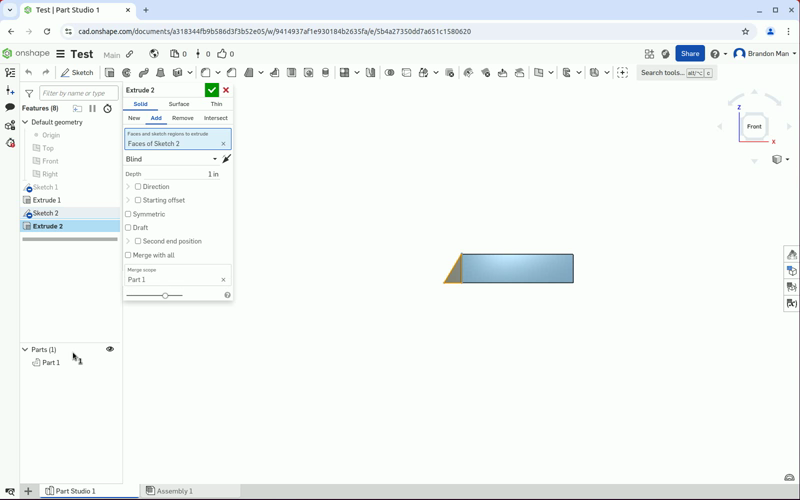
mouse_move(143, 106)
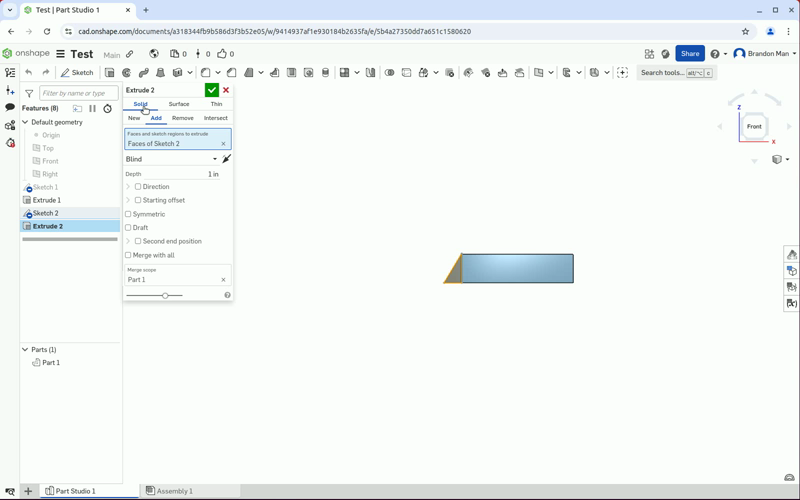
click(143, 106)
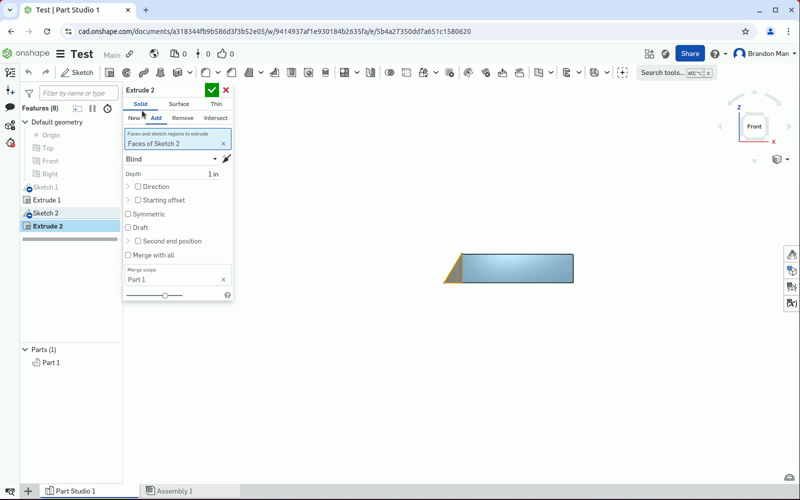
mouse_move(137, 120)
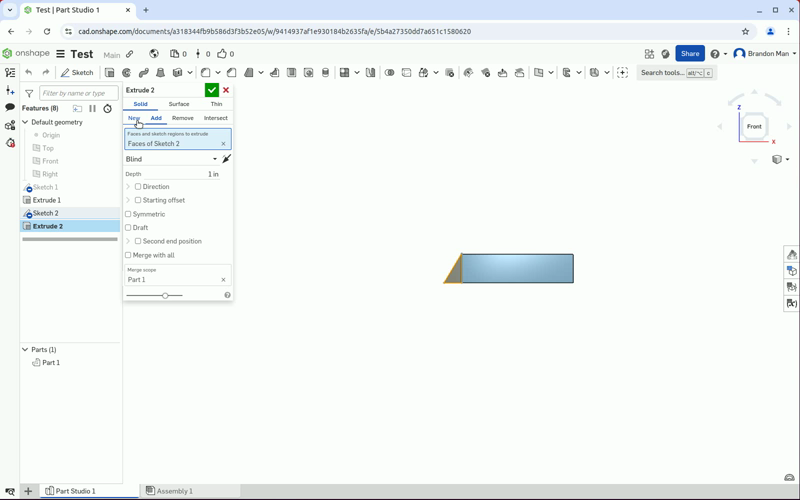
click(137, 120)
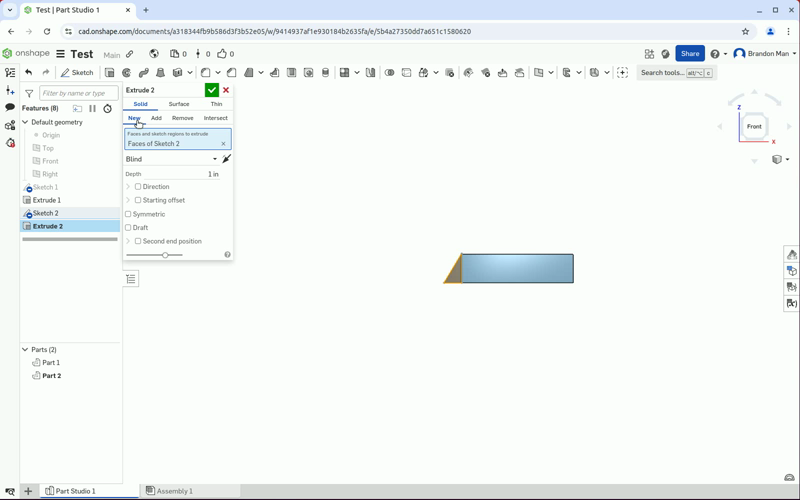
key(tab, 4)
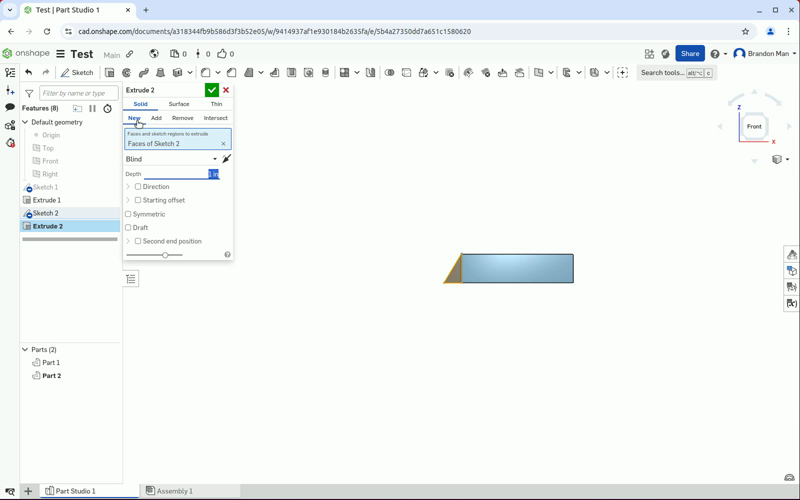
text(0.241)
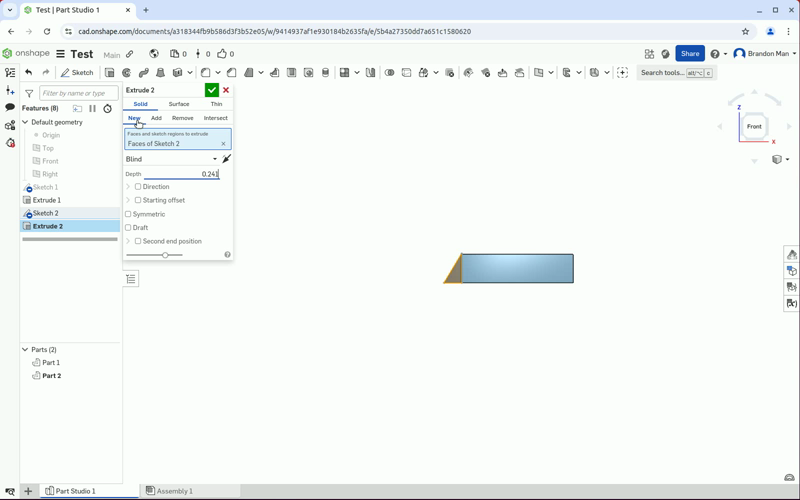
key(enter)
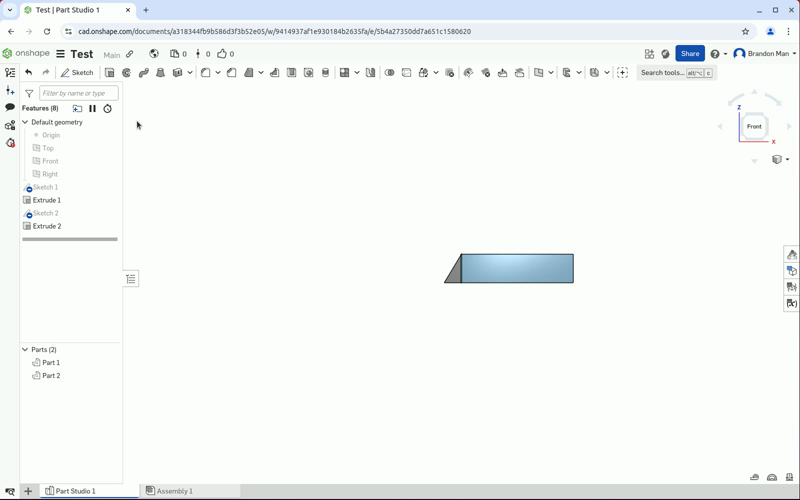
key(shift+h)
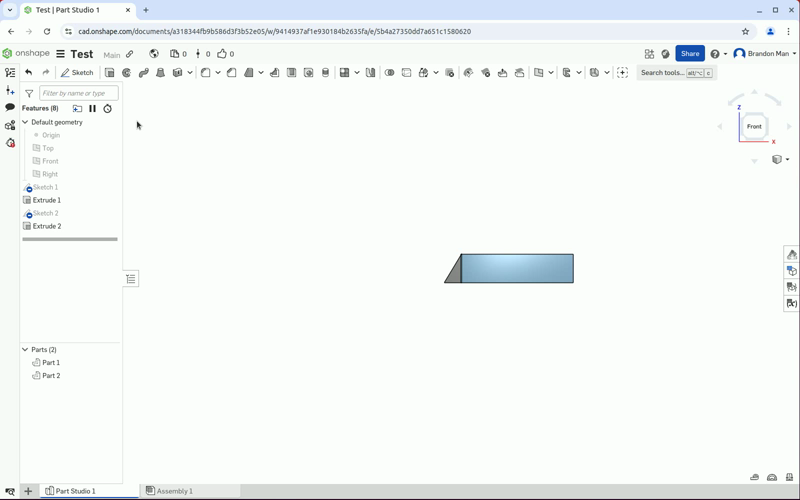
key(shift+h)
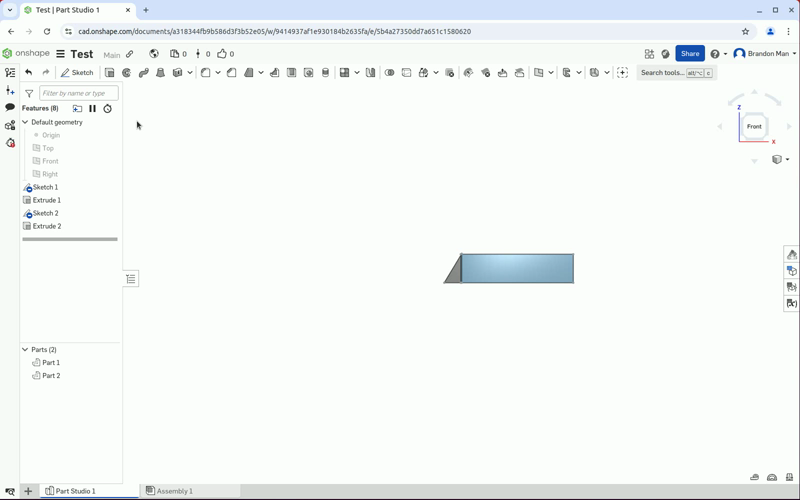
key(shift+7)
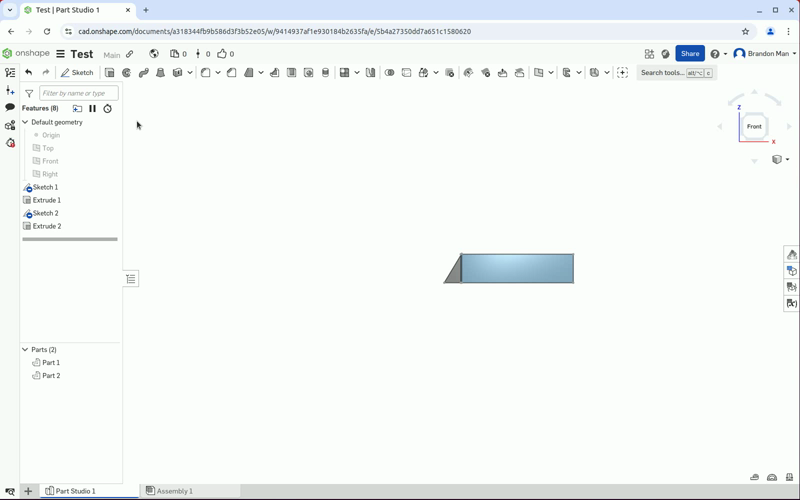
key(left, 2)
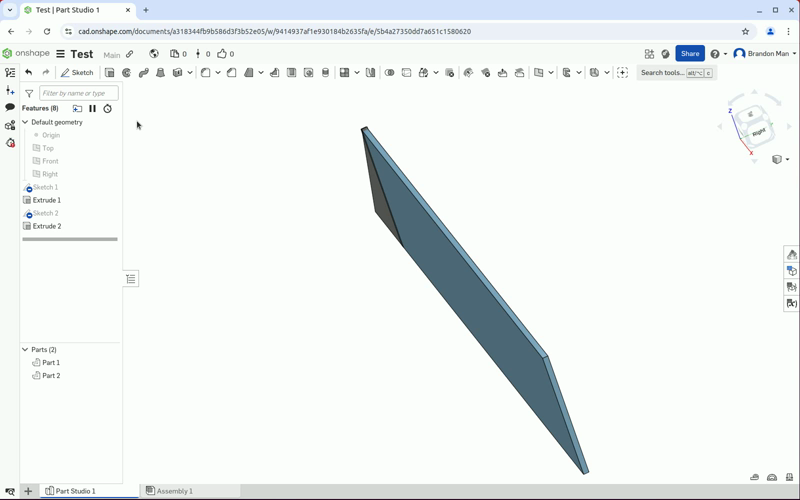
key(down, 2)
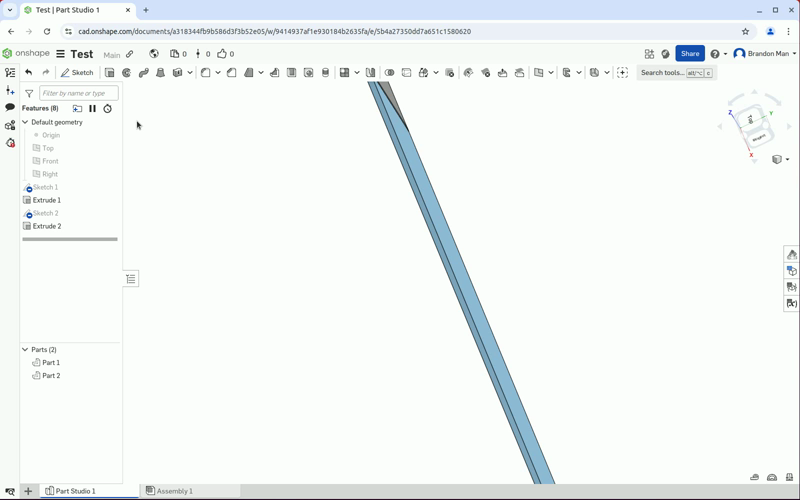
key(up, 2)
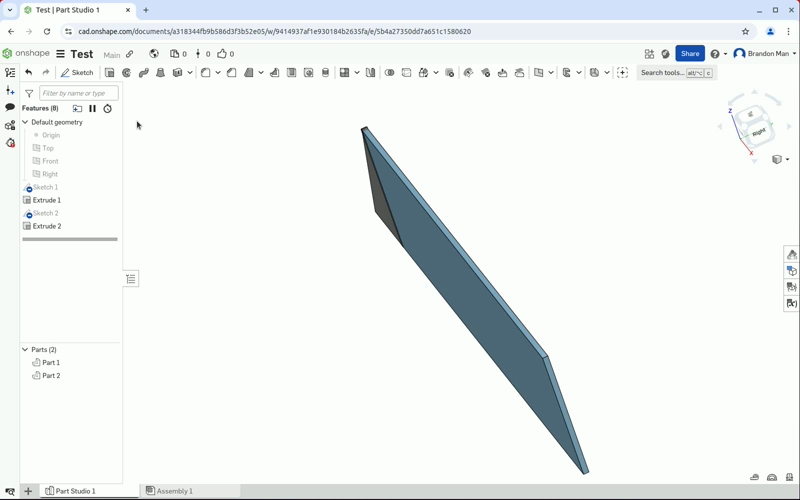
key(right, 2)
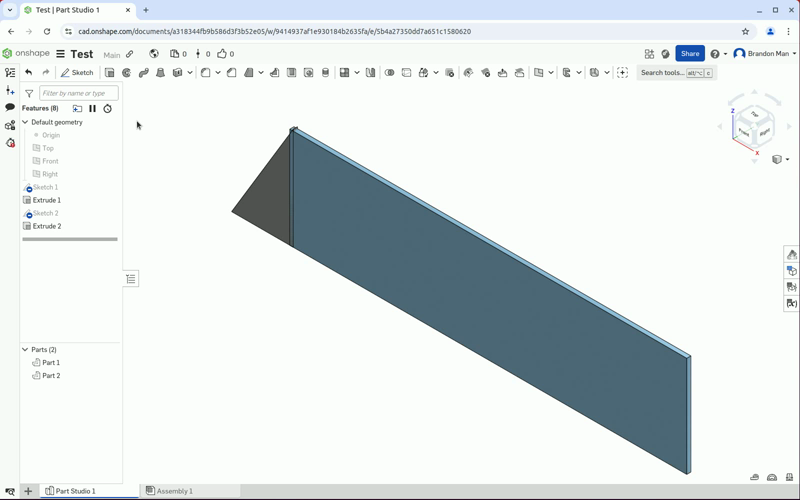
mouse_move(73, 189)
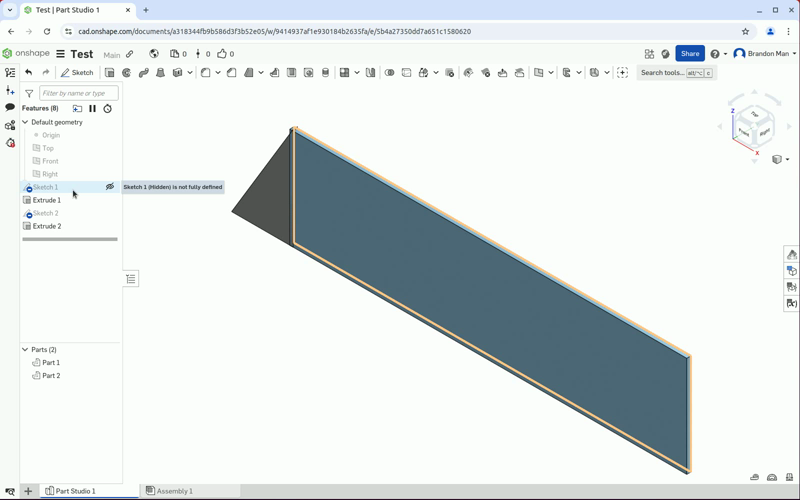
click(73, 189)